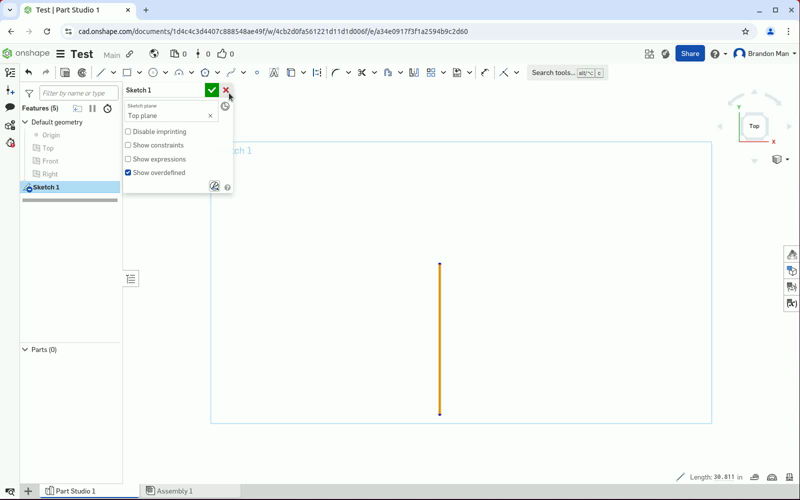
key(shift+h)
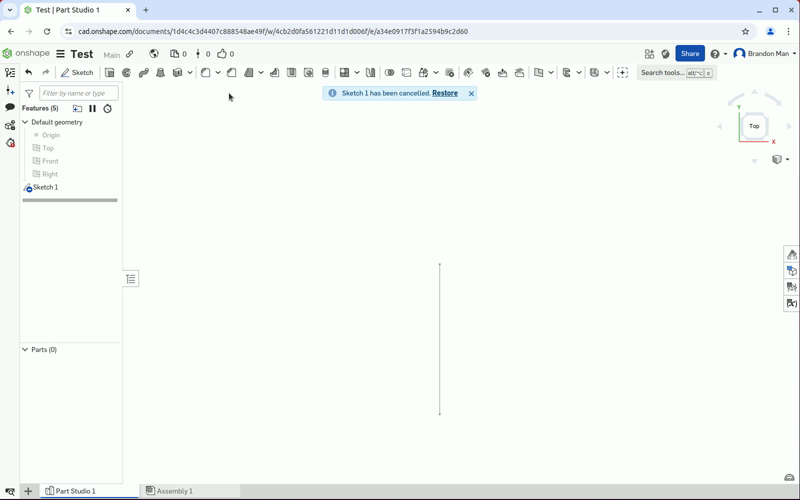
mouse_move(73, 352)
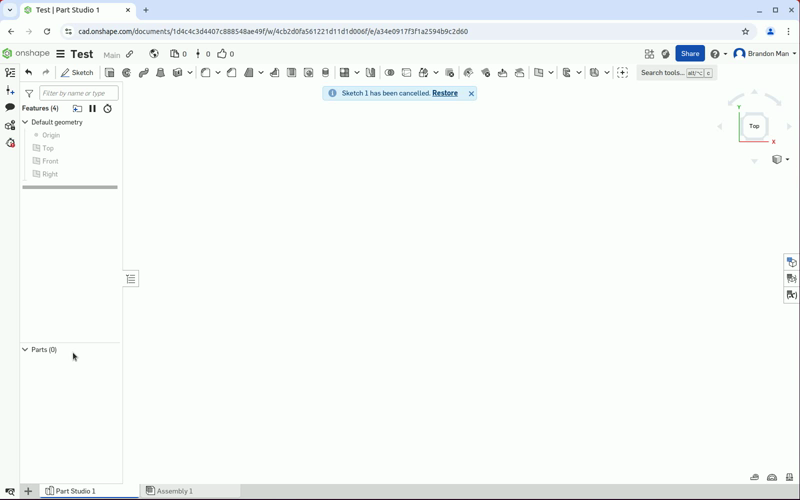
key(y)
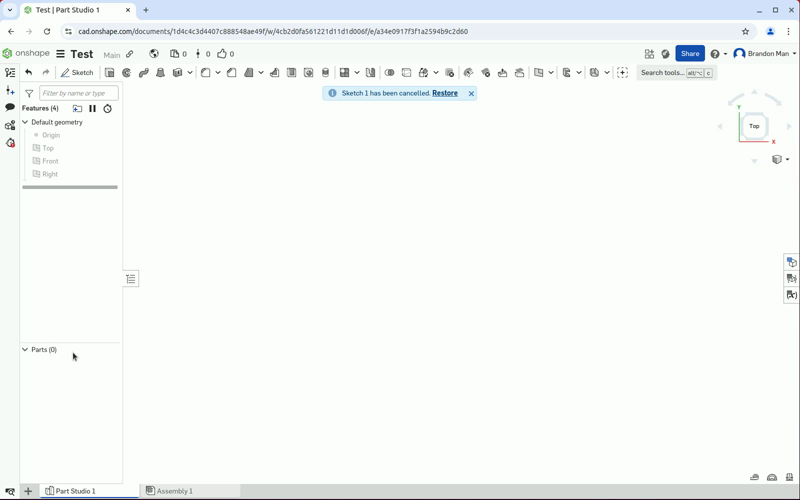
key(shift+p)
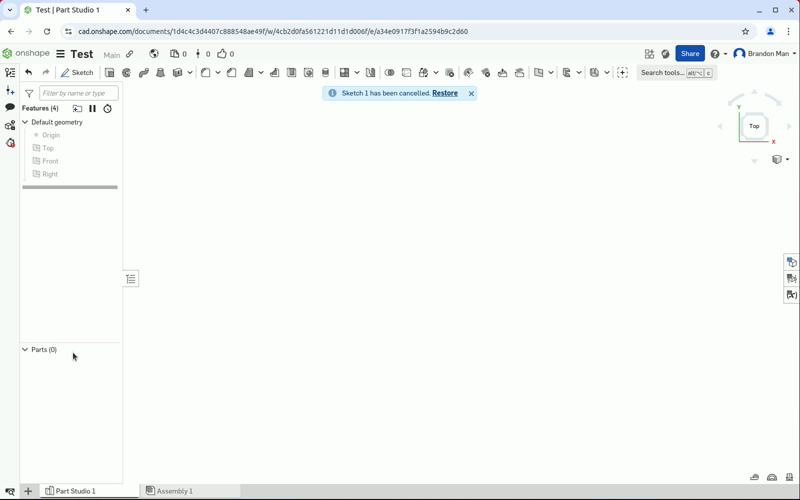
key(space)
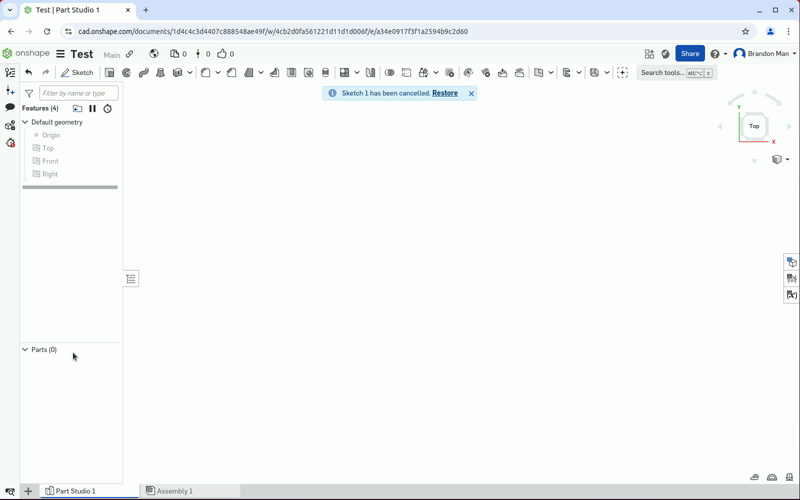
key_down(shift)
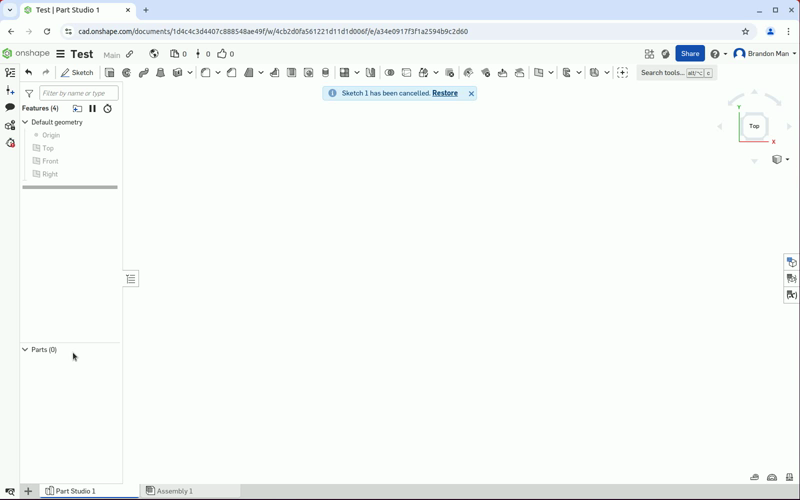
key(up)
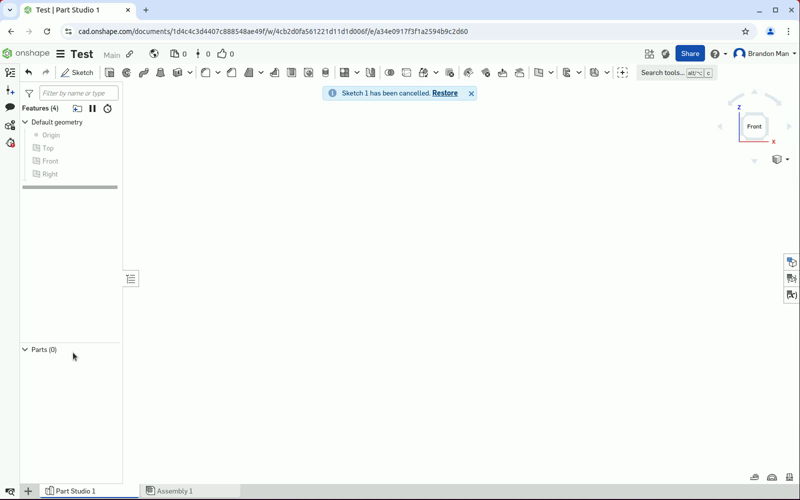
key_up(shift)
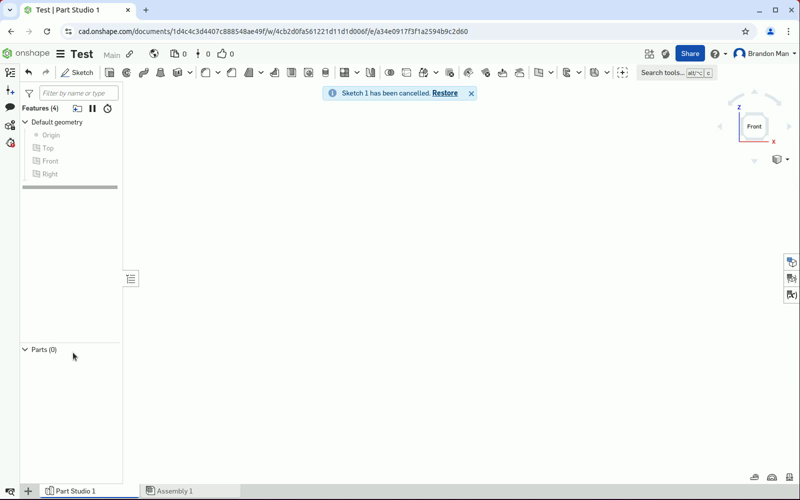
mouse_move(73, 352)
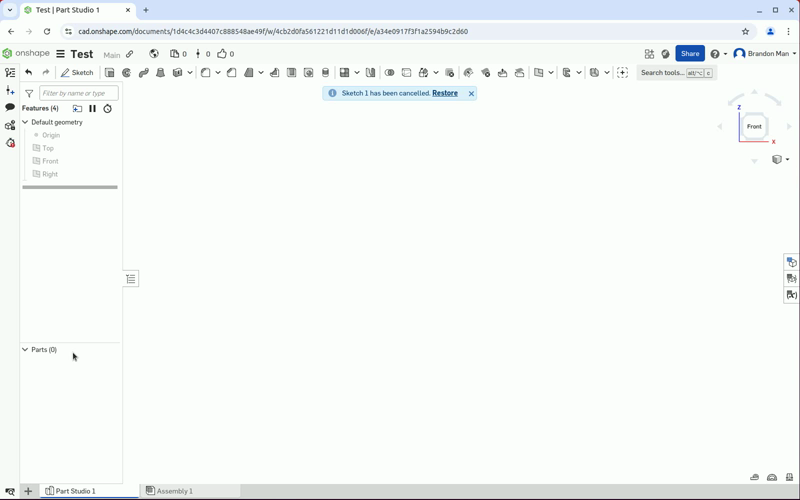
key(shift+y)
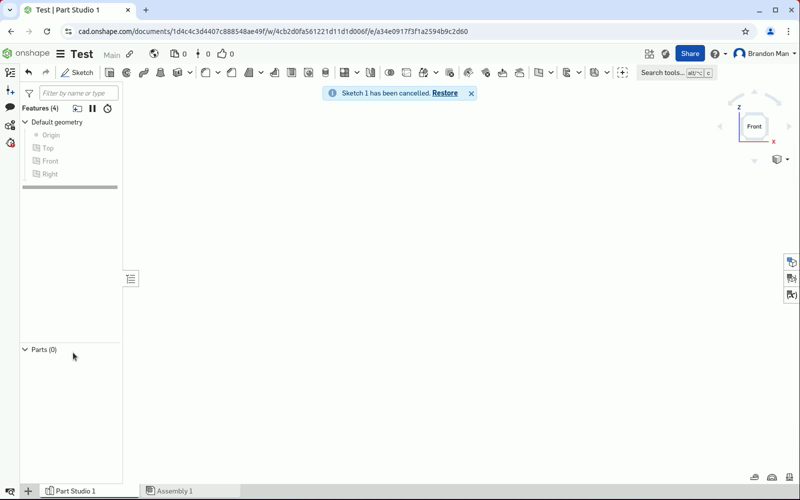
key(shift+s)
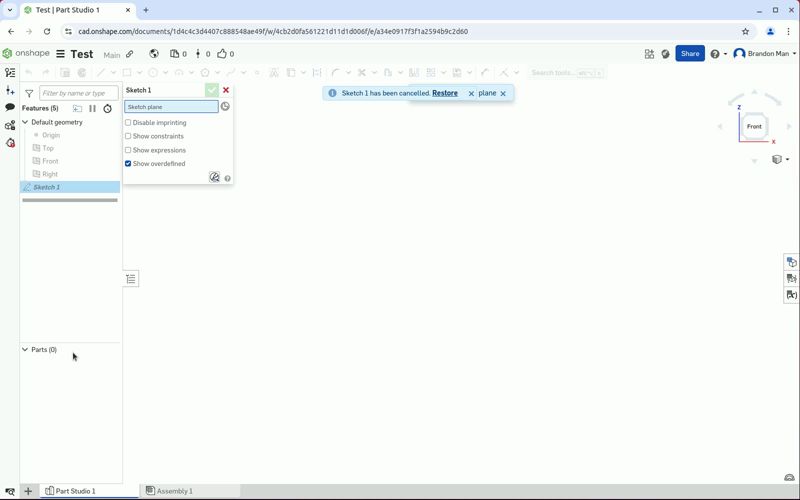
mouse_move(73, 163)
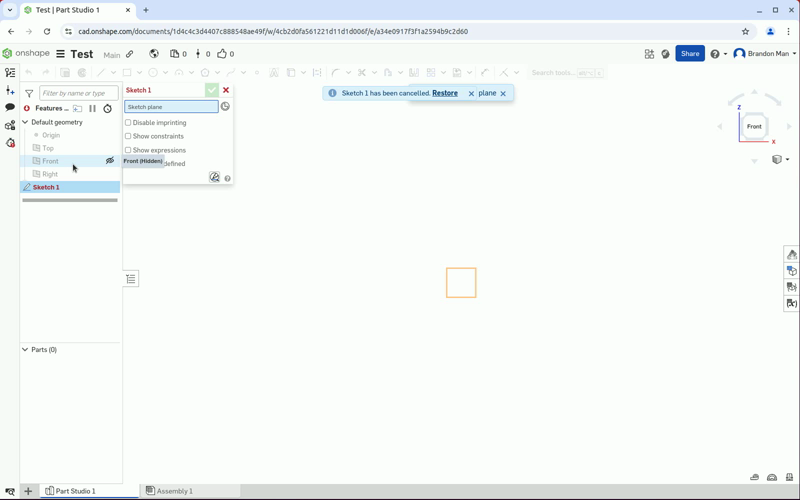
click(73, 163)
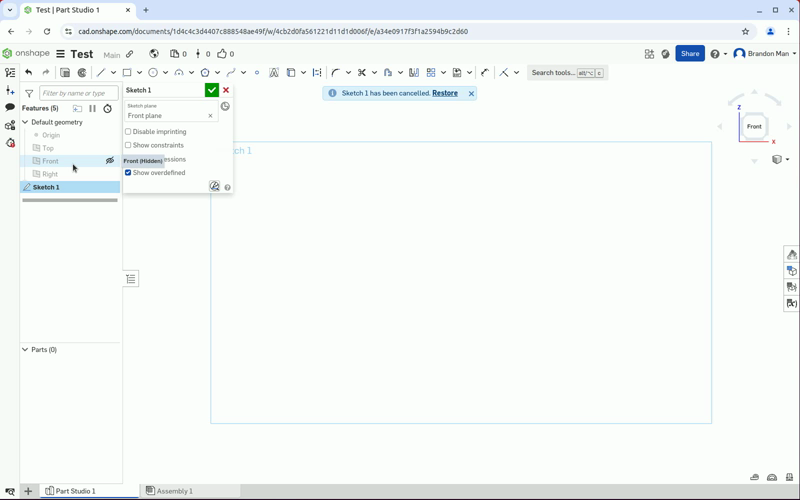
mouse_move(73, 352)
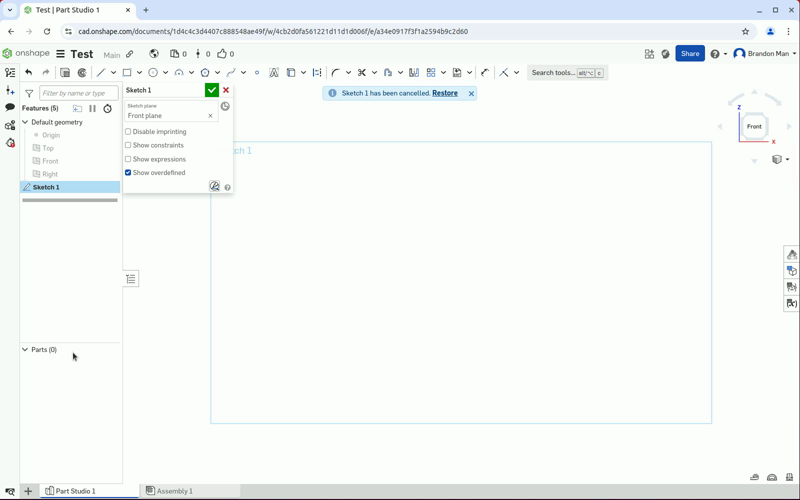
key(y)
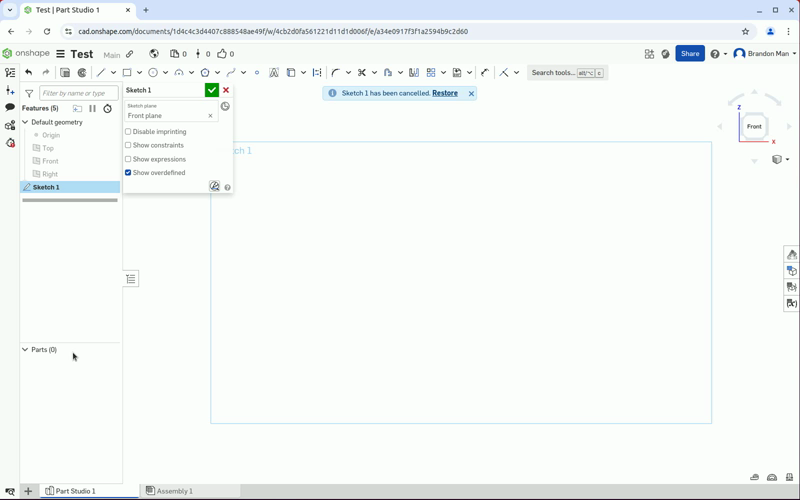
key(c)
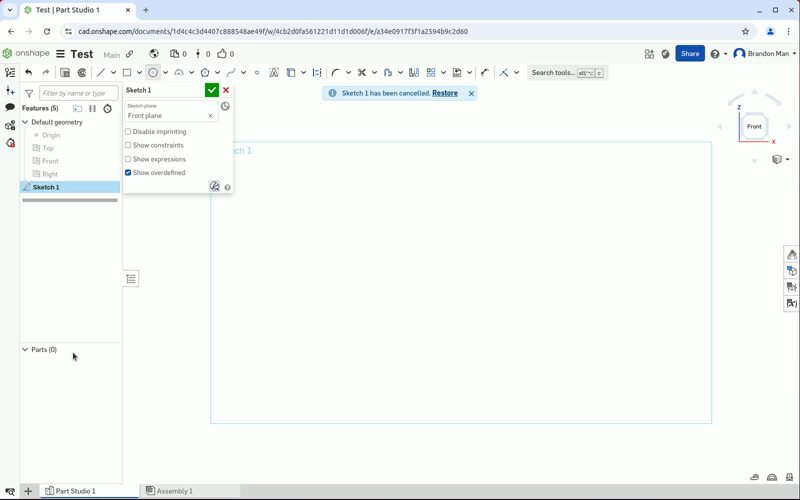
key_down(shift)
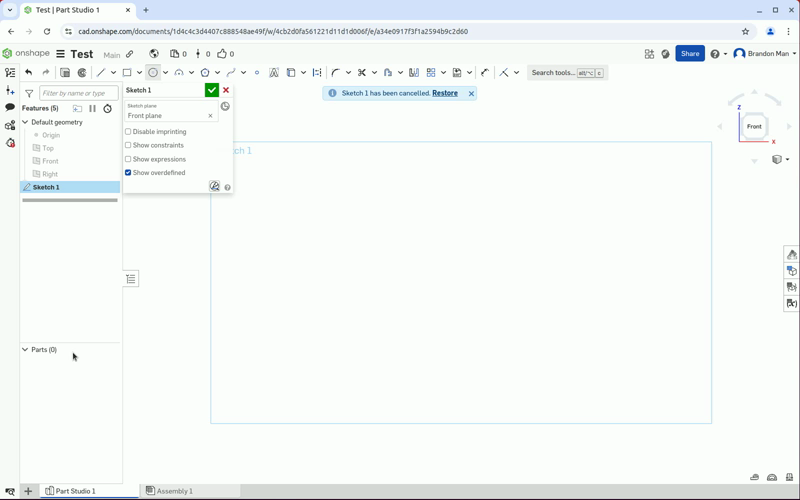
mouse_move(415, 297)
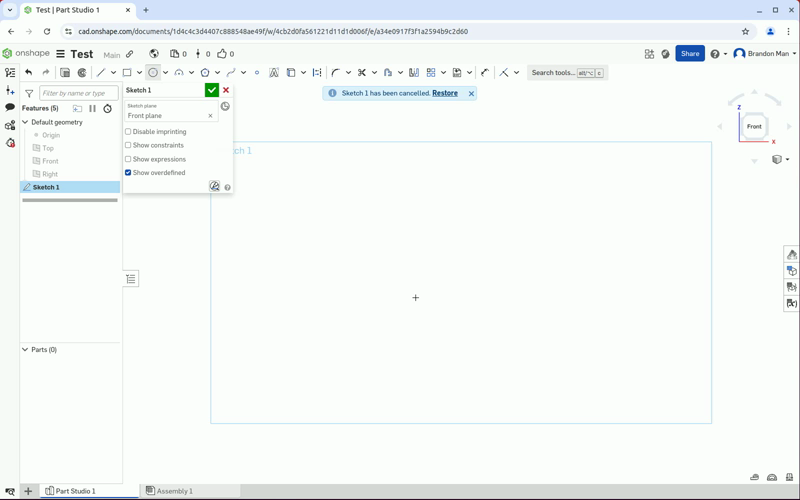
click(415, 297)
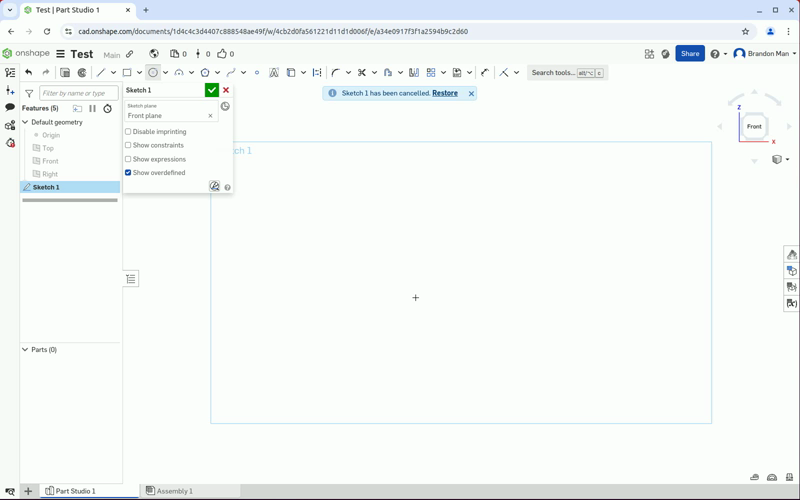
key_up(shift)
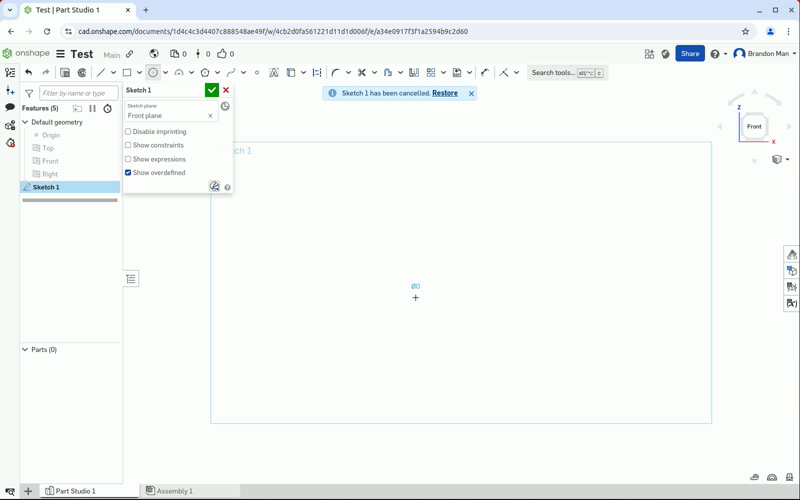
mouse_move(418, 297)
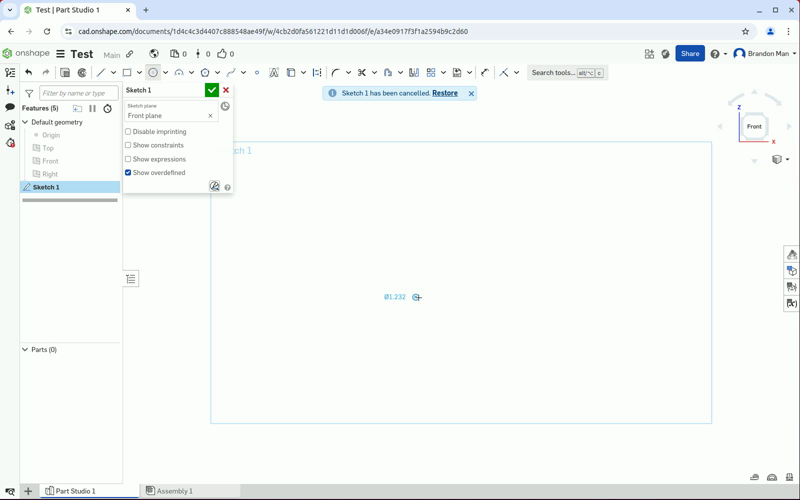
click(418, 297)
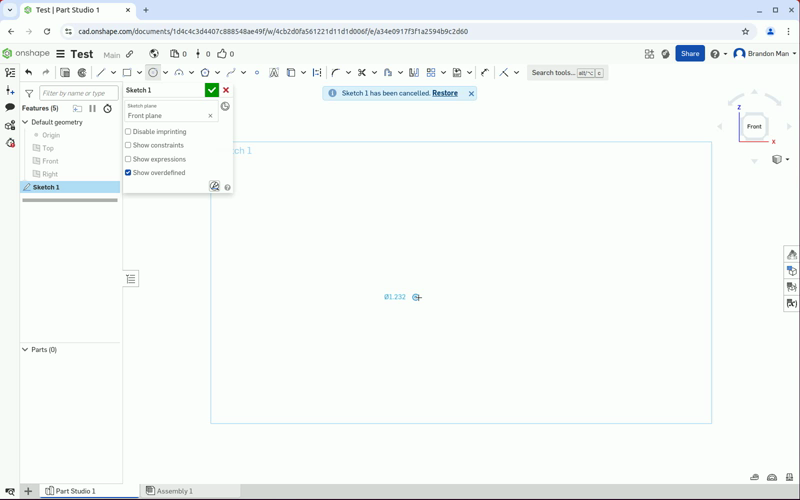
key(esc)
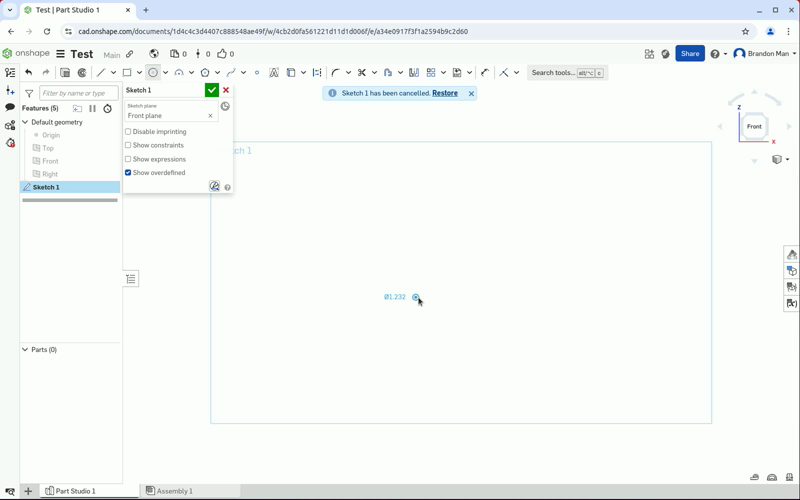
mouse_move(416, 296)
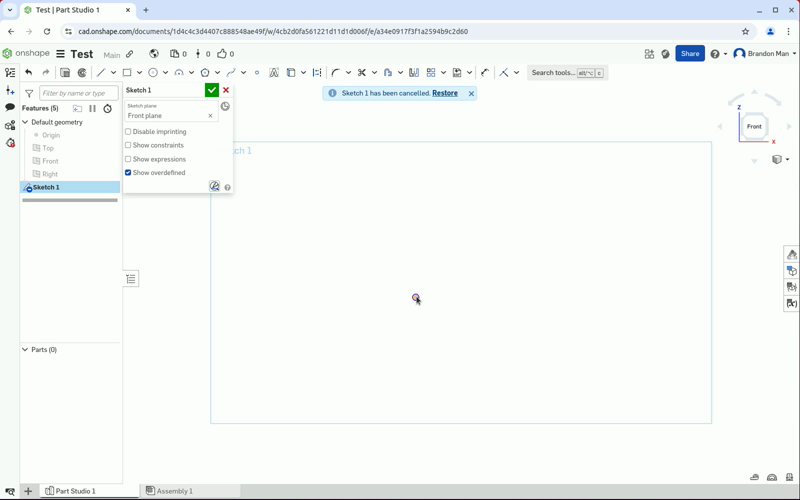
scroll(6)
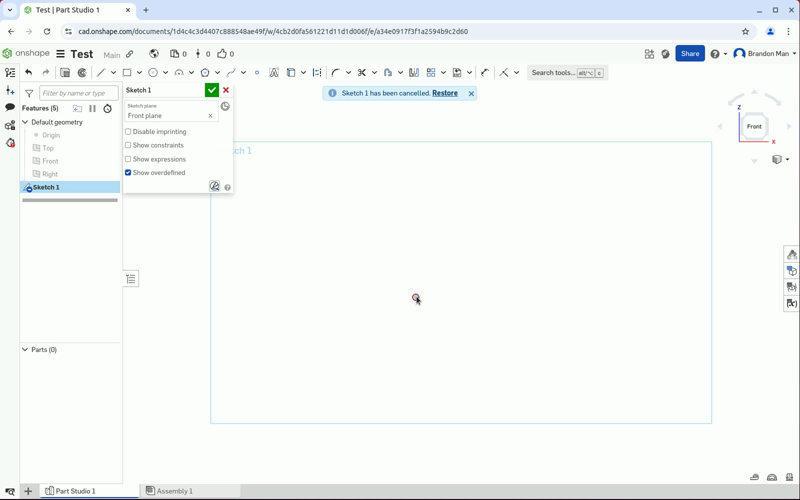
scroll(6)
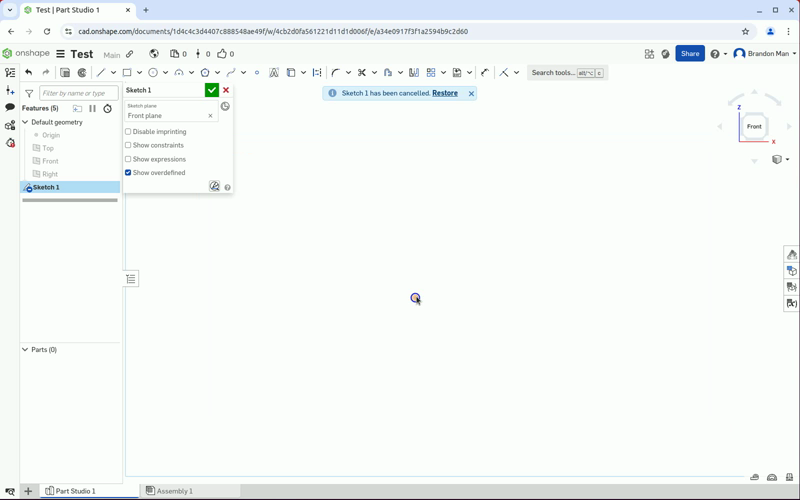
scroll(6)
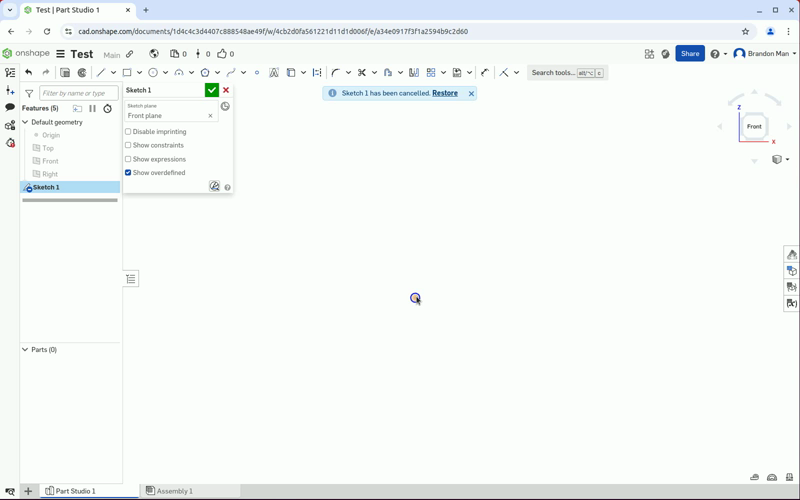
scroll(6)
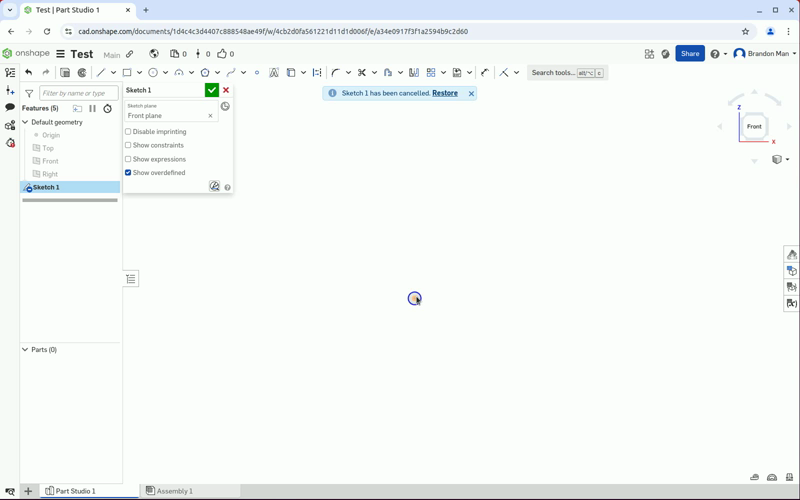
scroll(6)
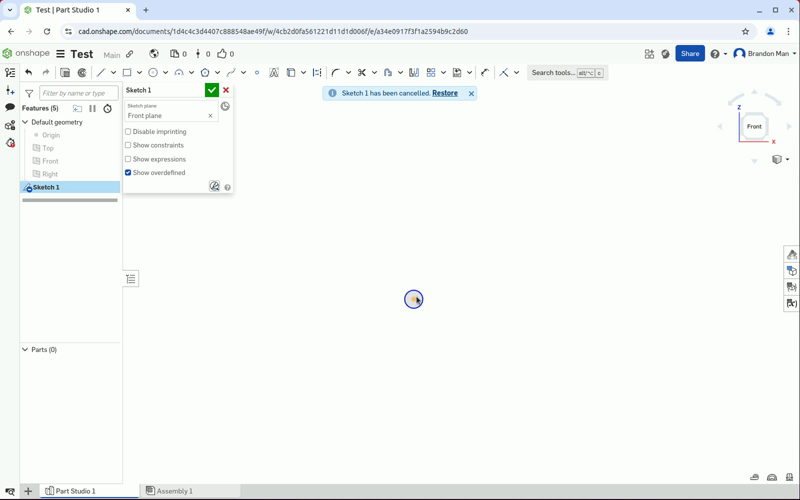
scroll(6)
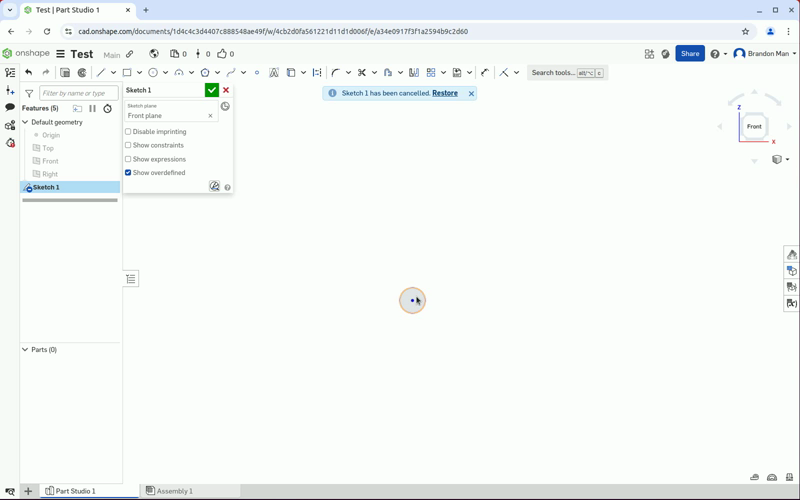
scroll(6)
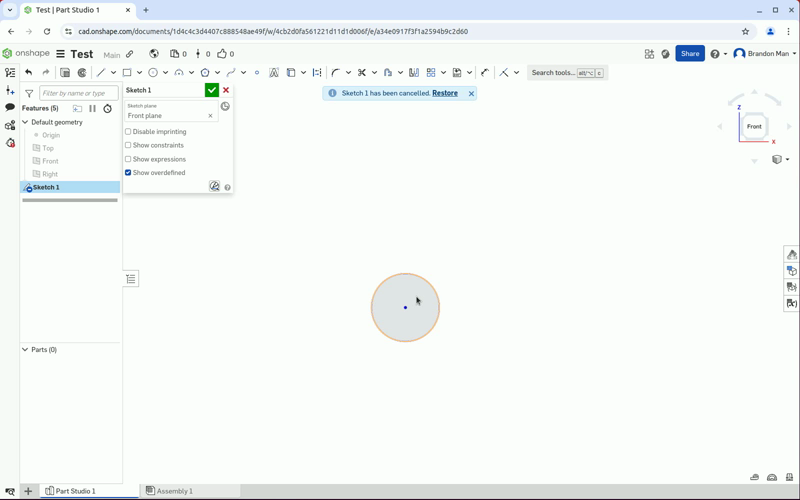
click(416, 296)
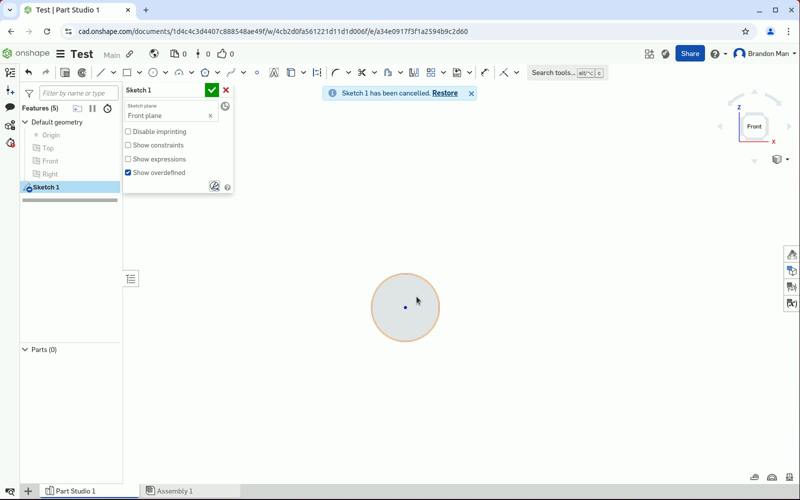
scroll(-6)
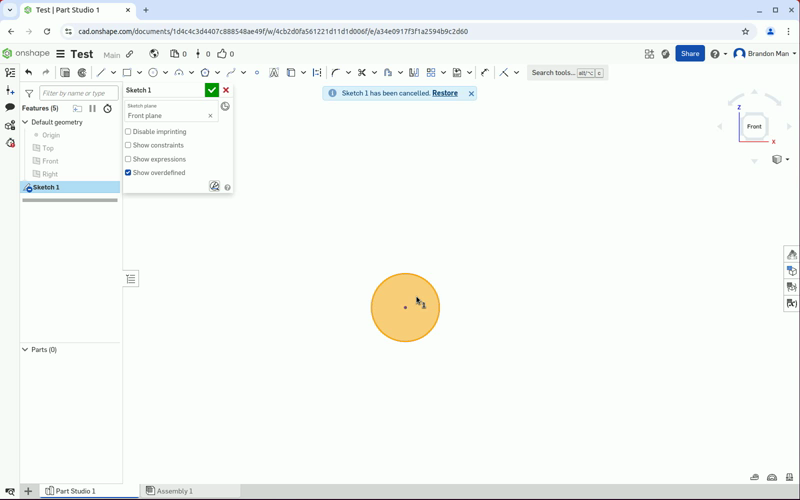
scroll(-6)
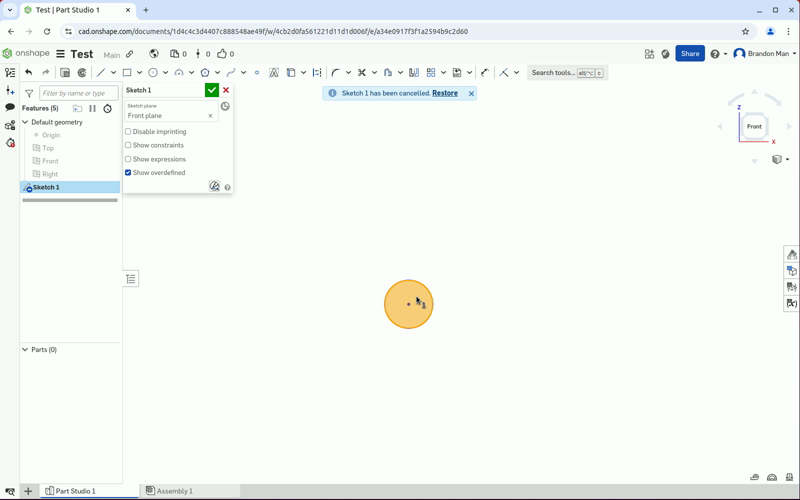
scroll(-6)
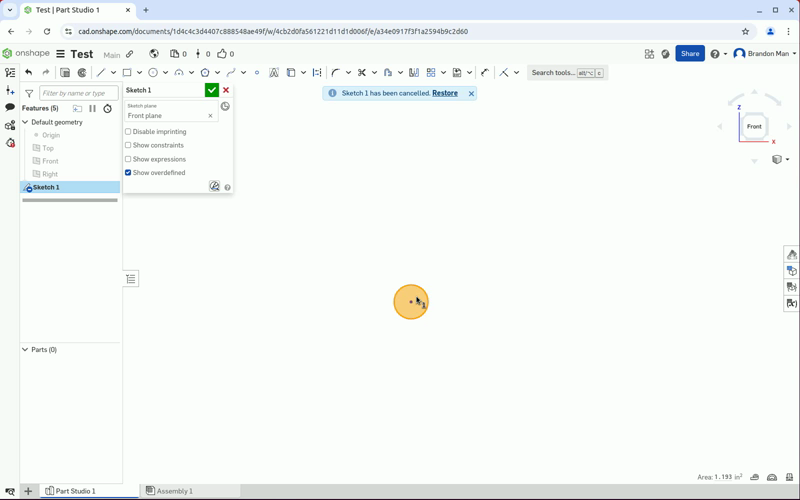
scroll(-6)
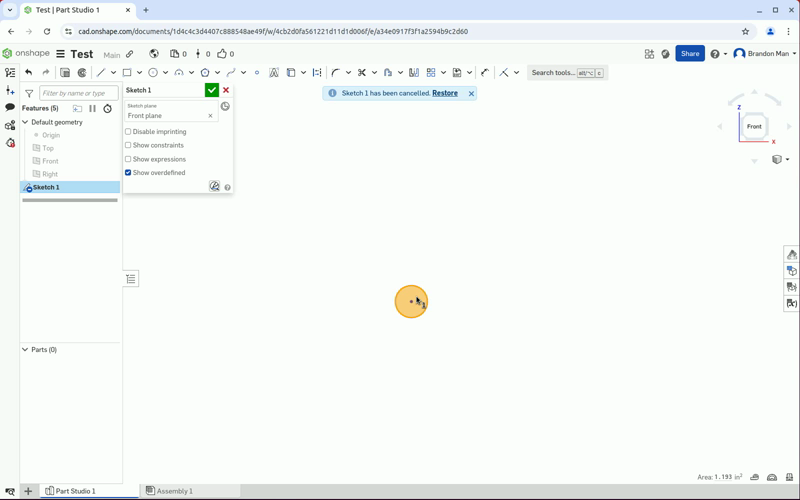
scroll(-6)
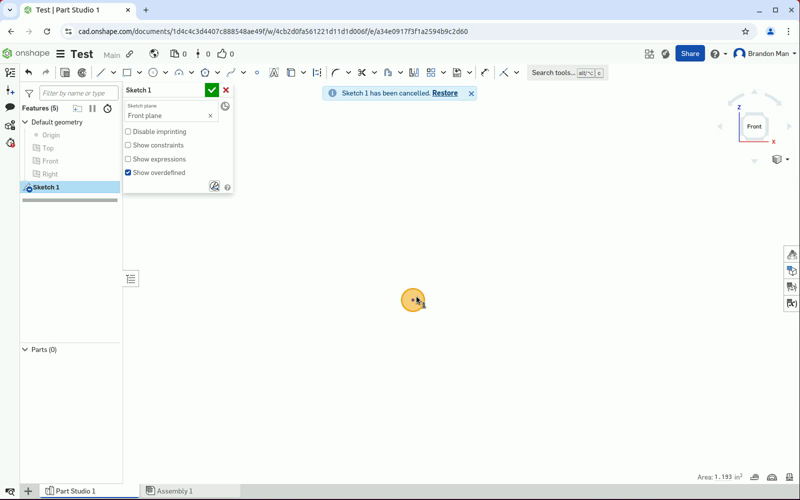
scroll(-6)
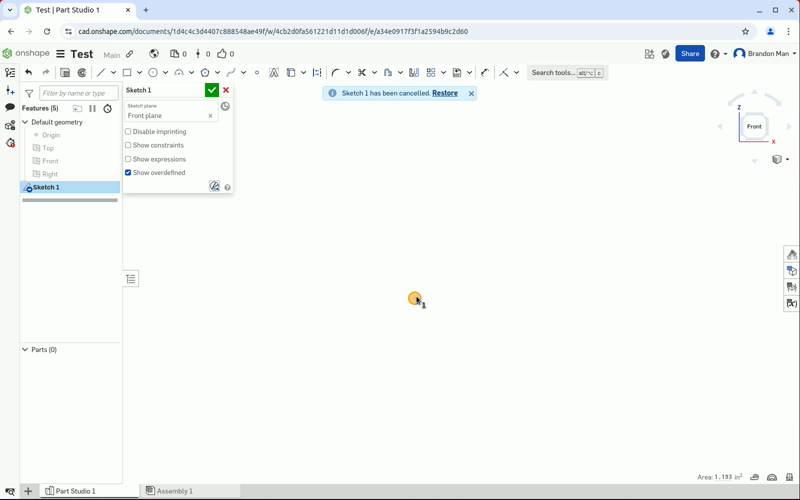
scroll(-6)
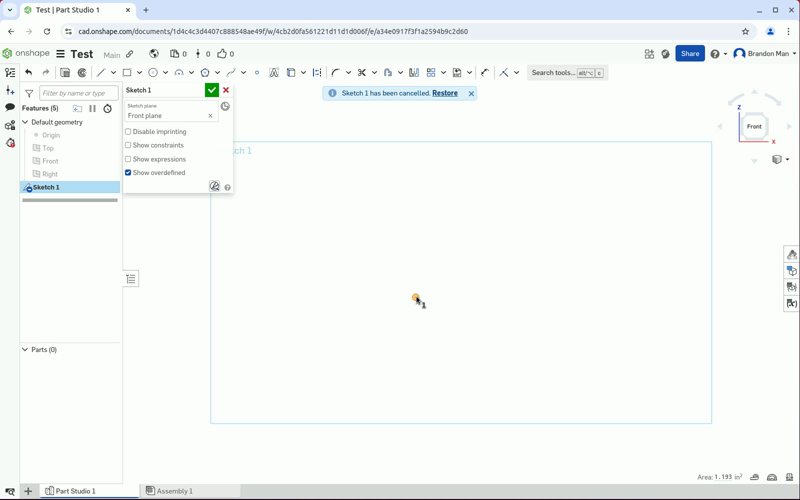
mouse_move(73, 352)
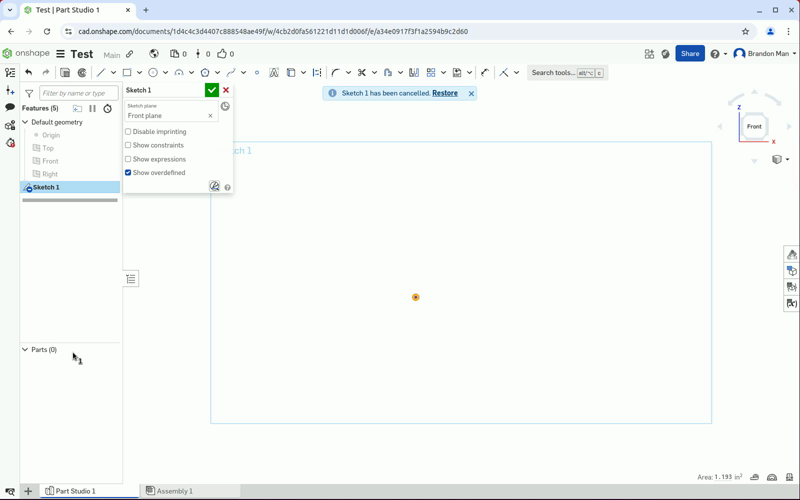
key(shift+y)
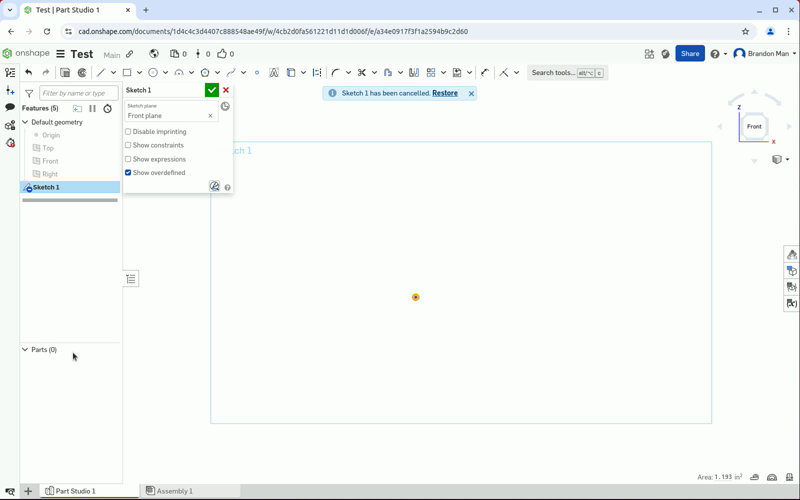
key(shift+e)
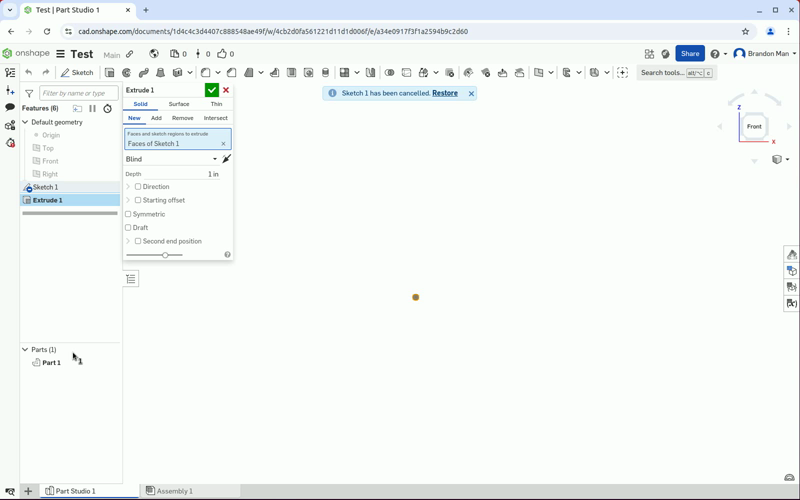
mouse_move(143, 106)
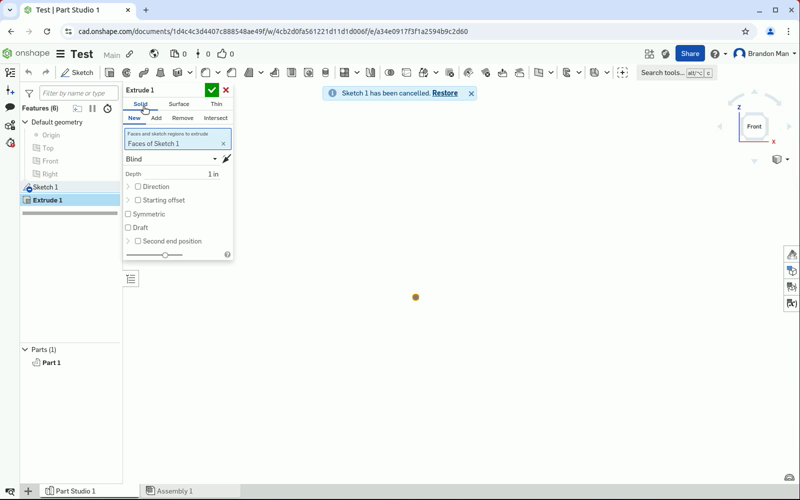
click(143, 106)
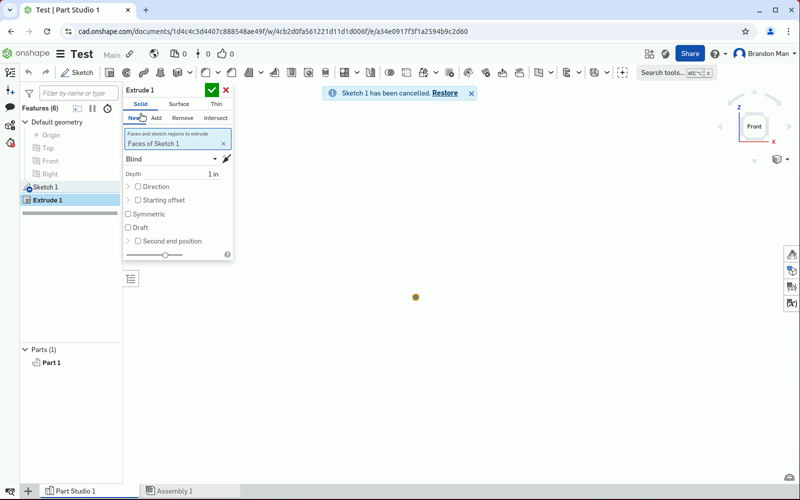
mouse_move(137, 120)
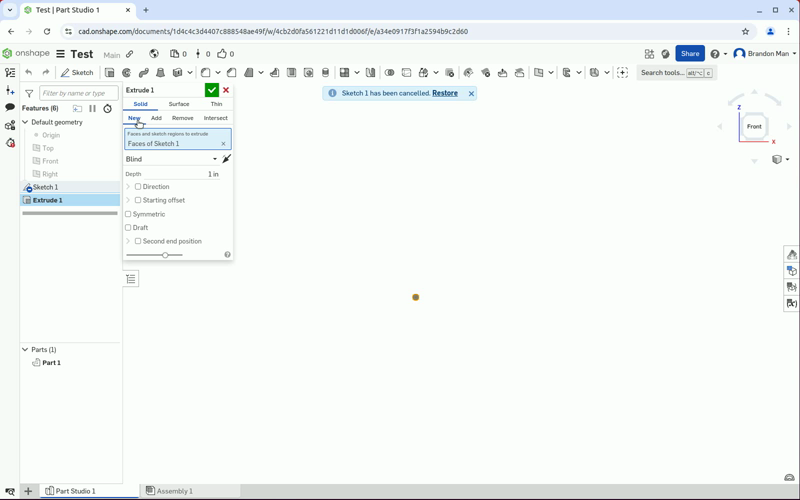
click(137, 120)
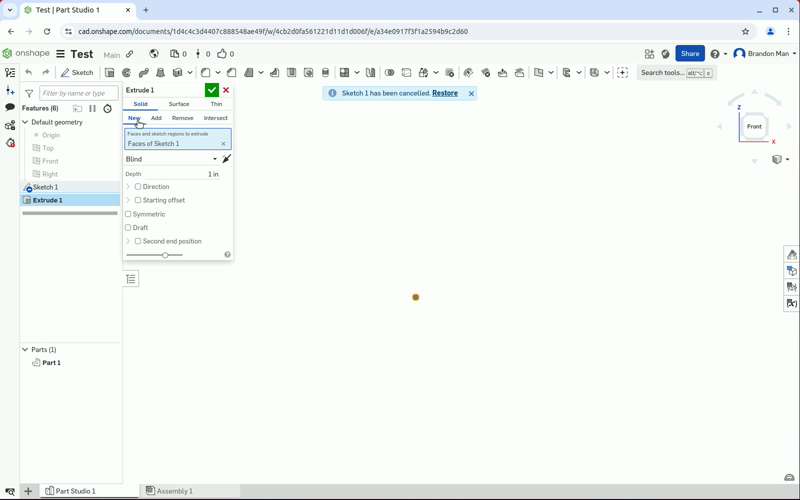
key(tab, 4)
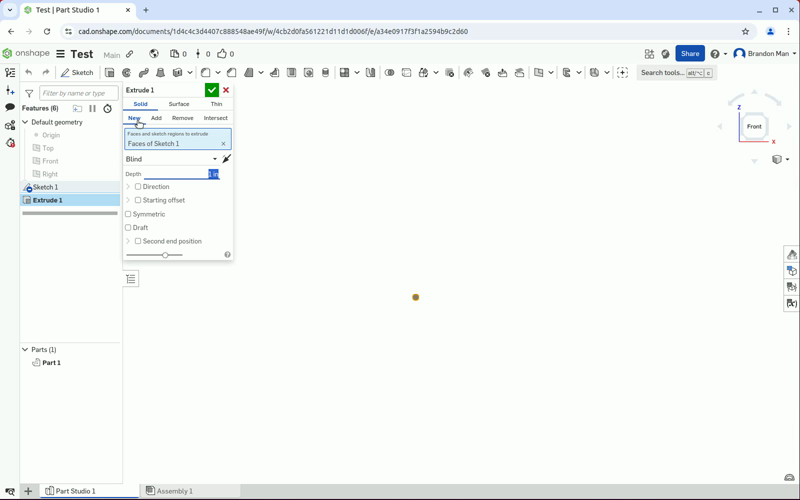
text(19.498)
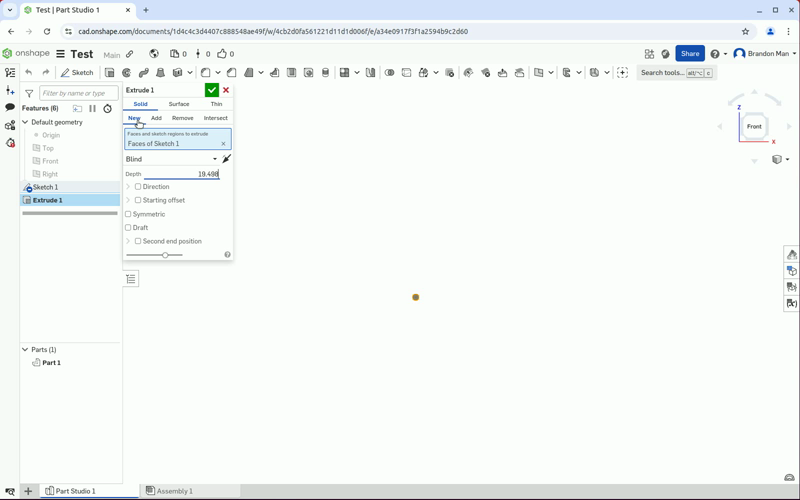
key(enter)
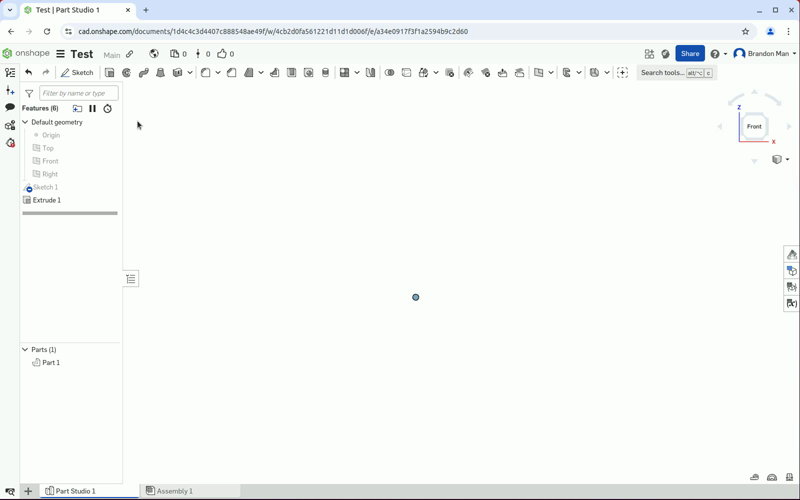
key(shift+h)
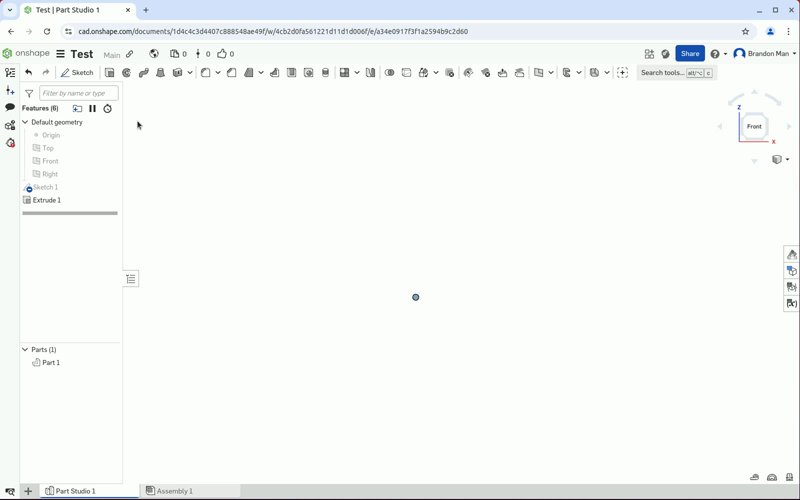
key(shift+h)
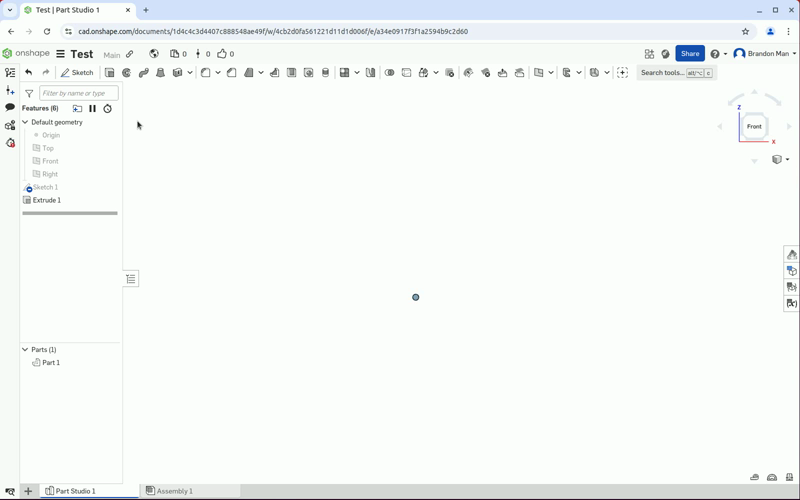
mouse_move(73, 189)
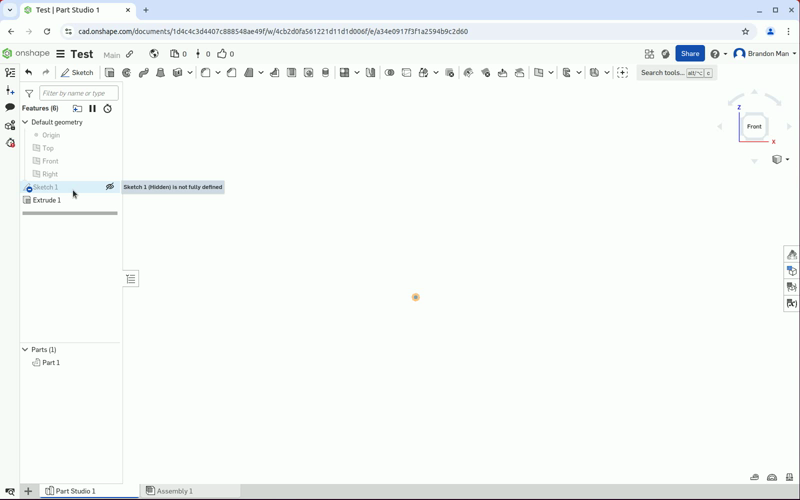
click(73, 189)
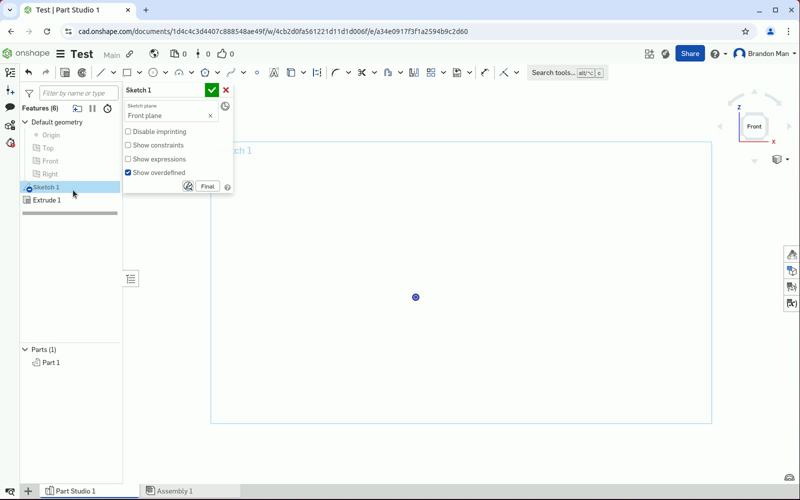
mouse_move(229, 92)
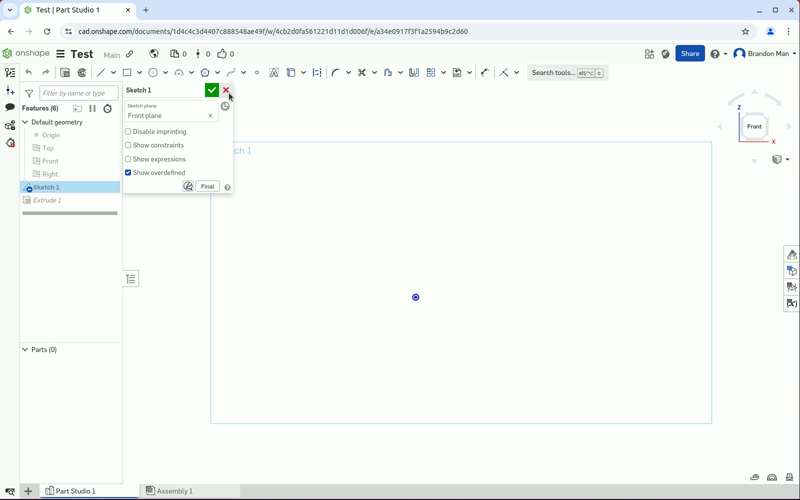
click(229, 92)
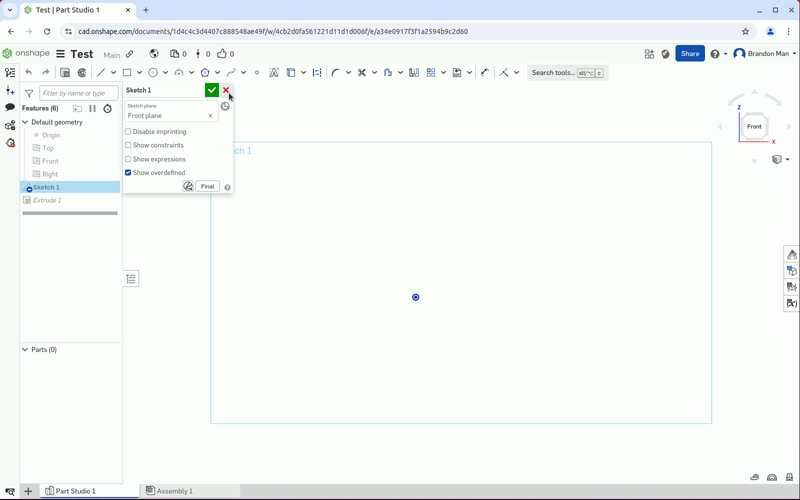
key(shift+s)
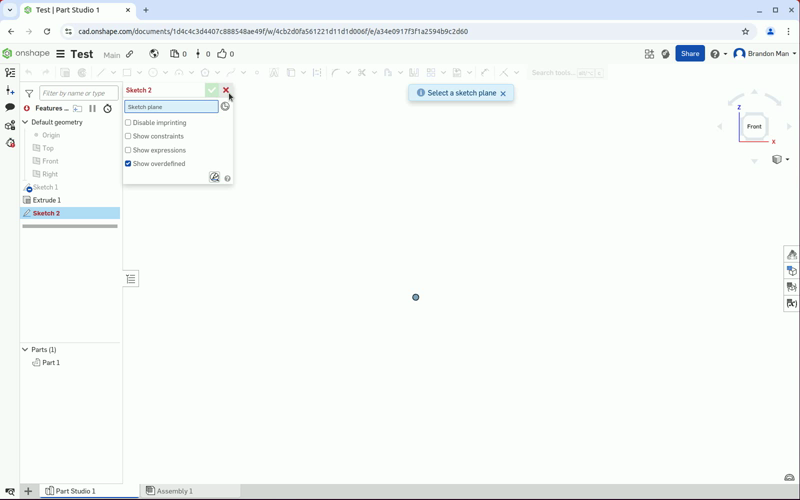
mouse_move(73, 163)
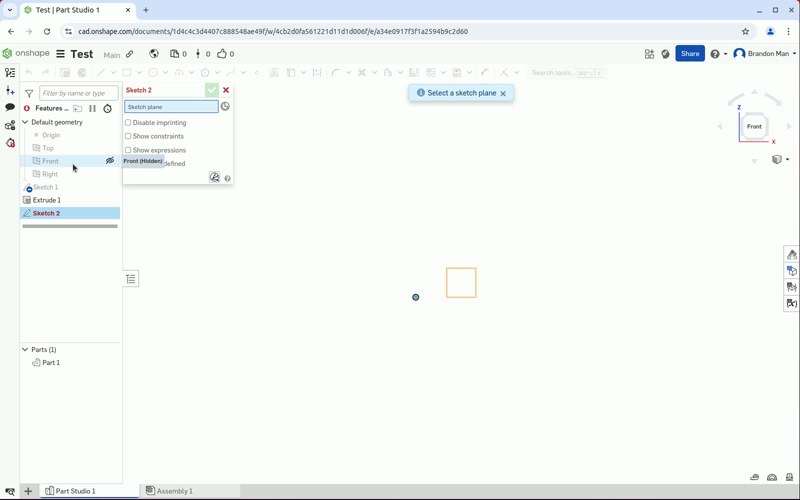
click(73, 163)
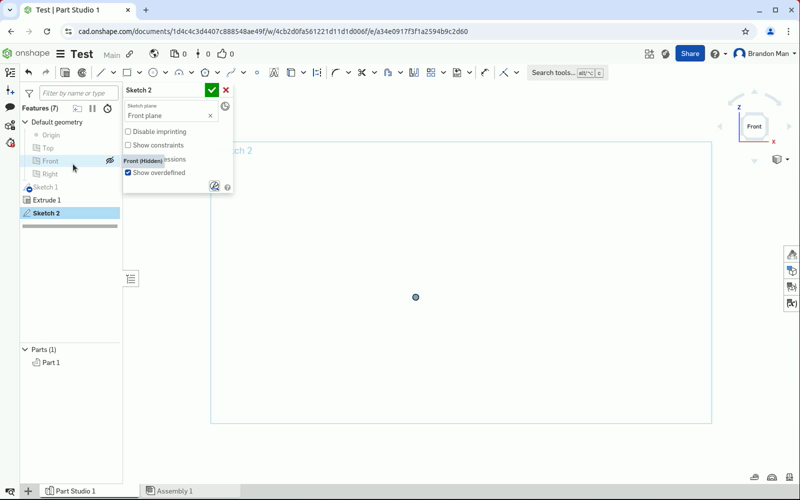
mouse_move(73, 352)
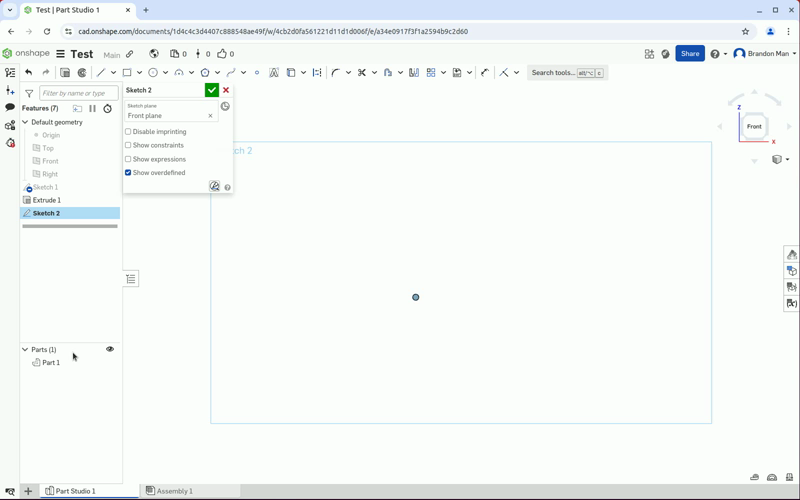
key(y)
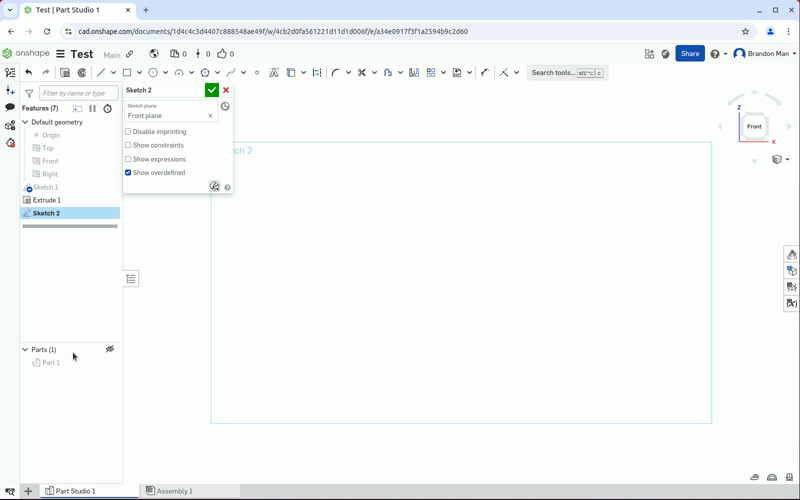
key(c)
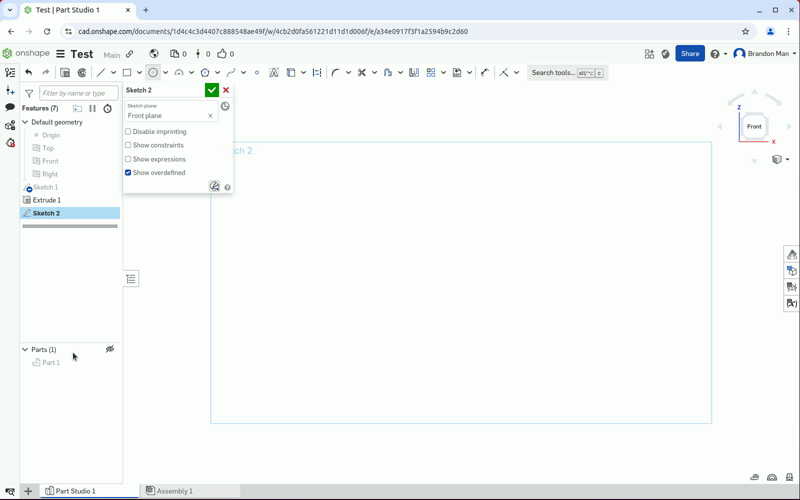
key_down(shift)
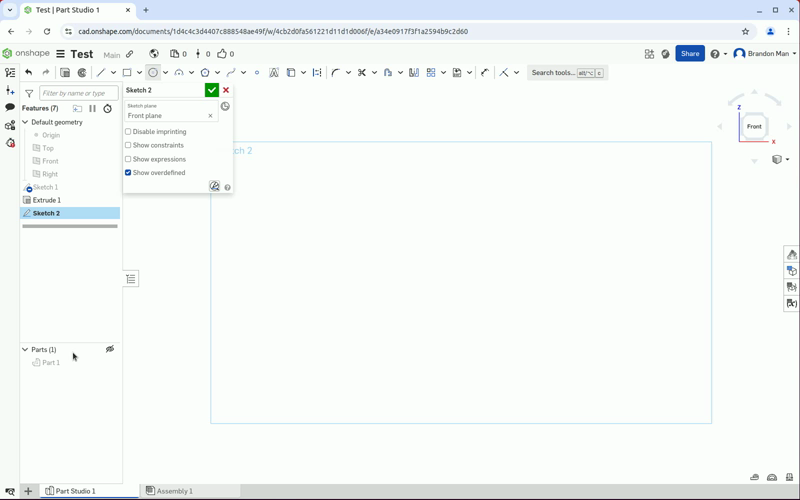
mouse_move(404, 297)
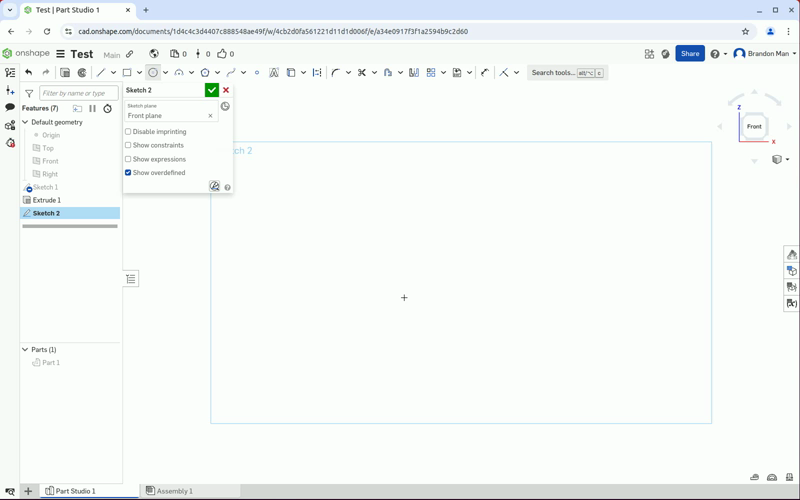
click(404, 297)
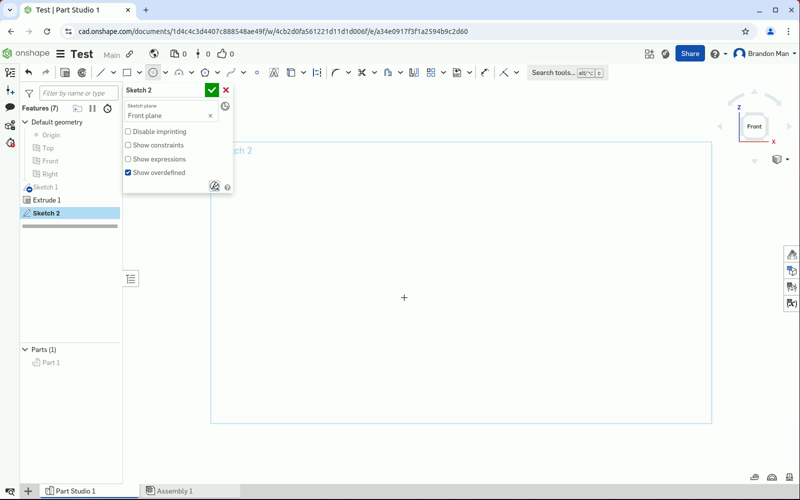
key_up(shift)
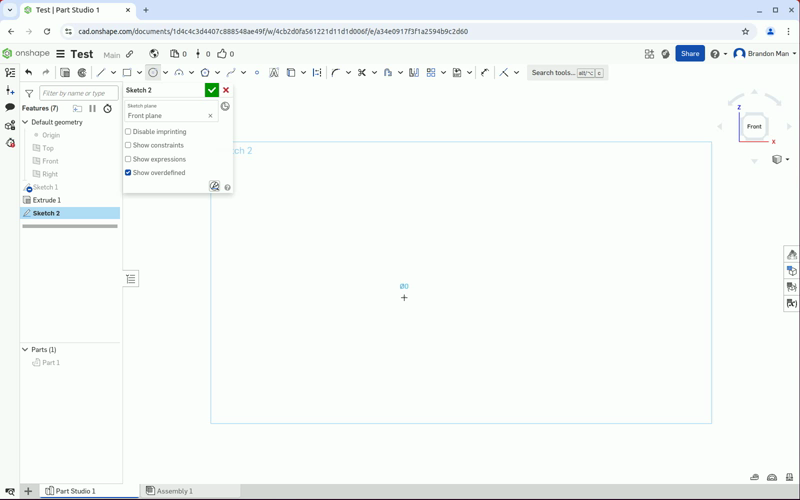
mouse_move(407, 297)
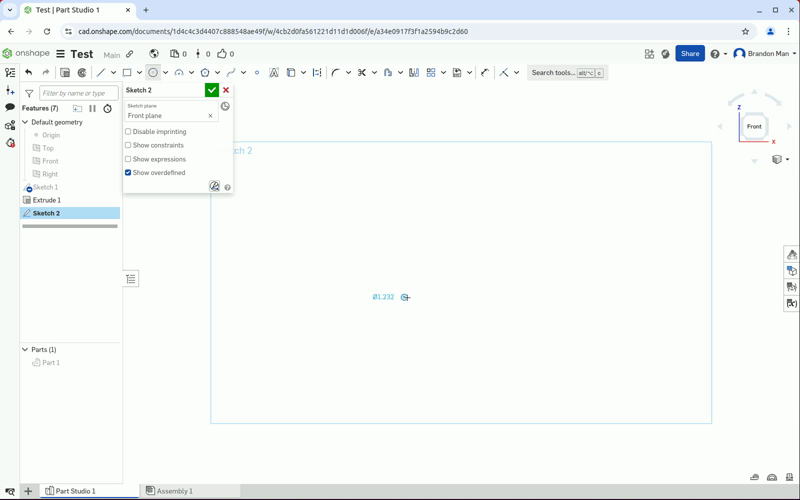
click(407, 297)
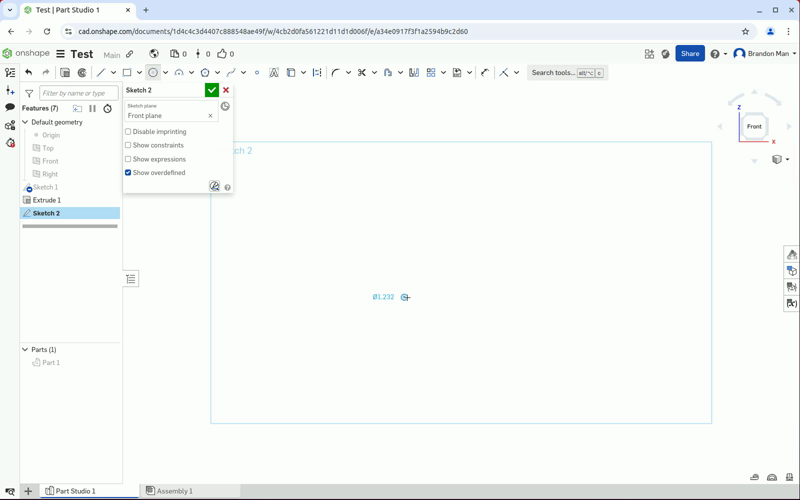
key(esc)
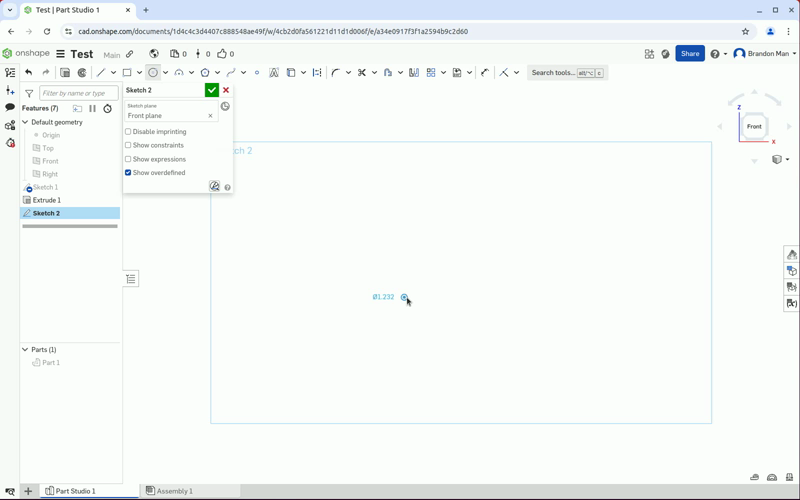
mouse_move(404, 297)
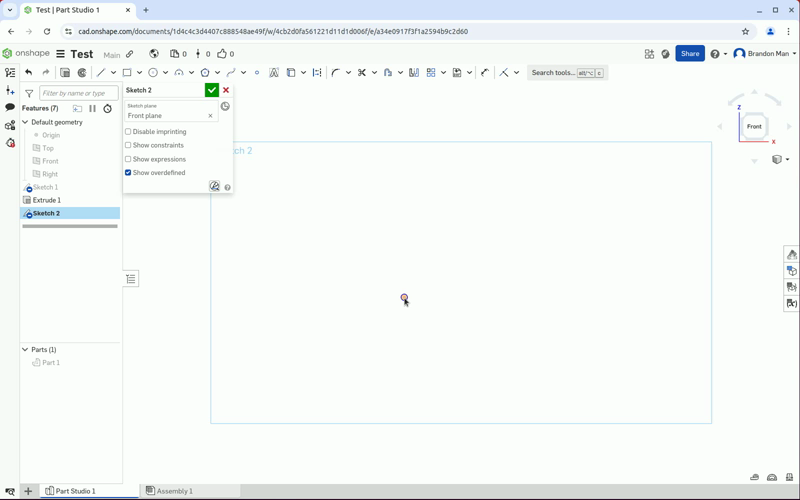
scroll(6)
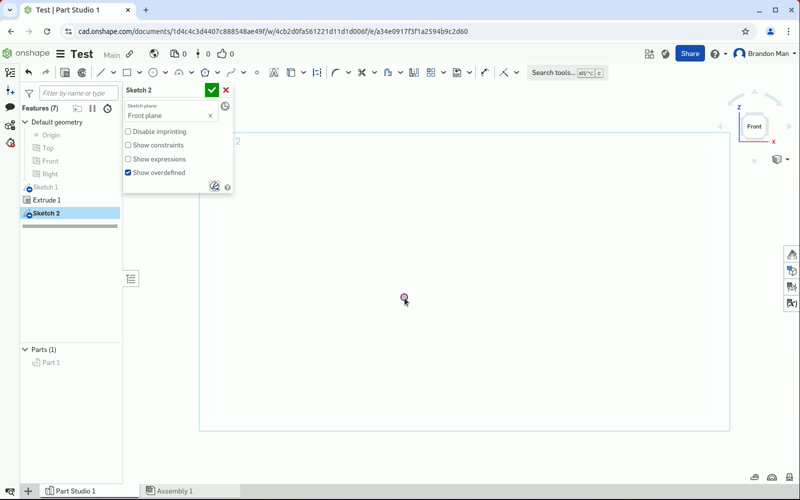
scroll(6)
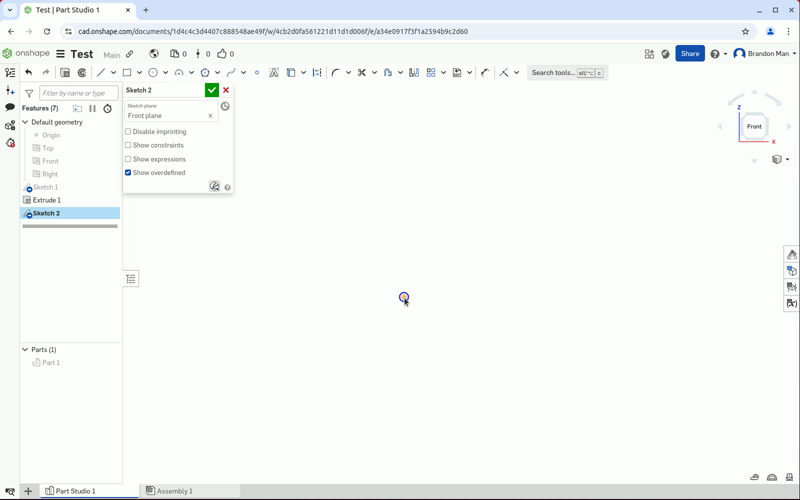
scroll(6)
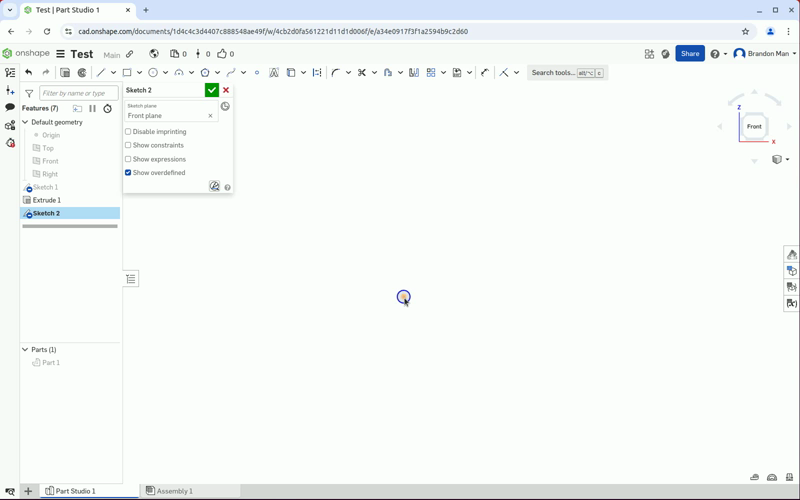
scroll(6)
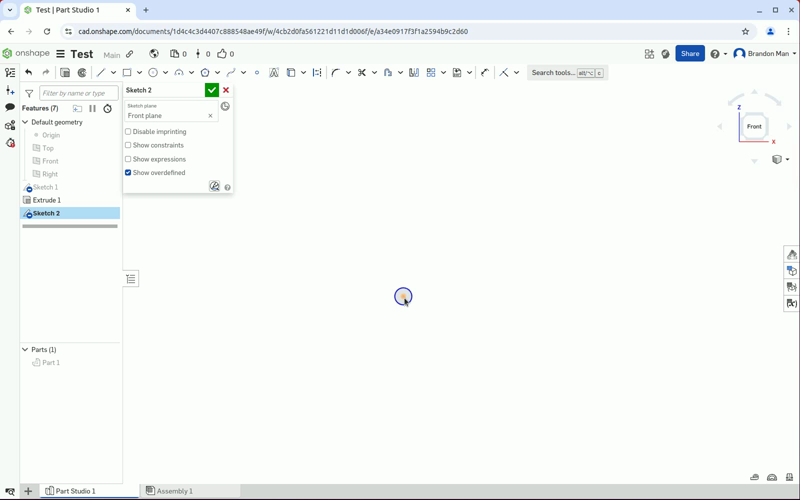
scroll(6)
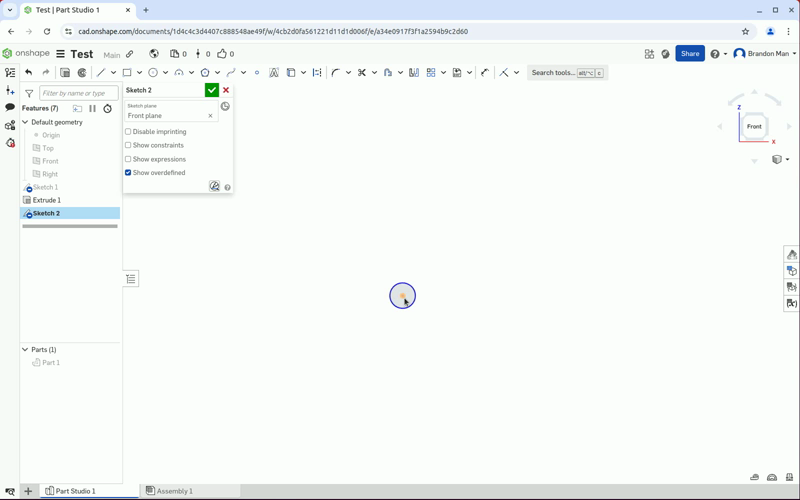
scroll(6)
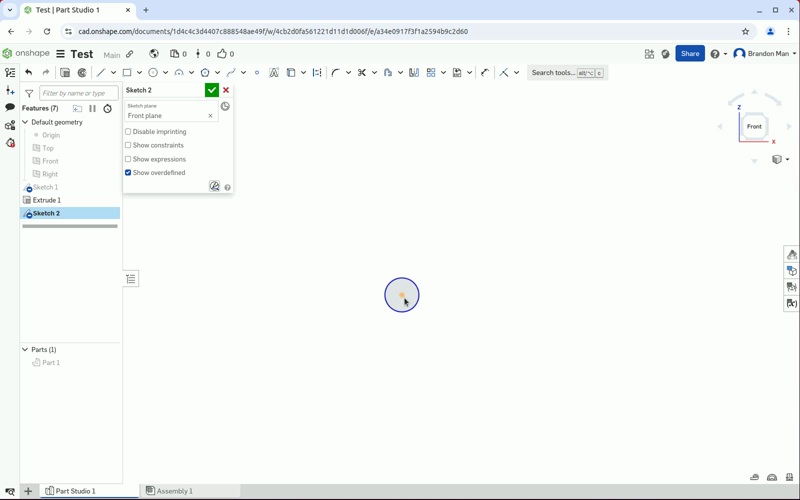
scroll(6)
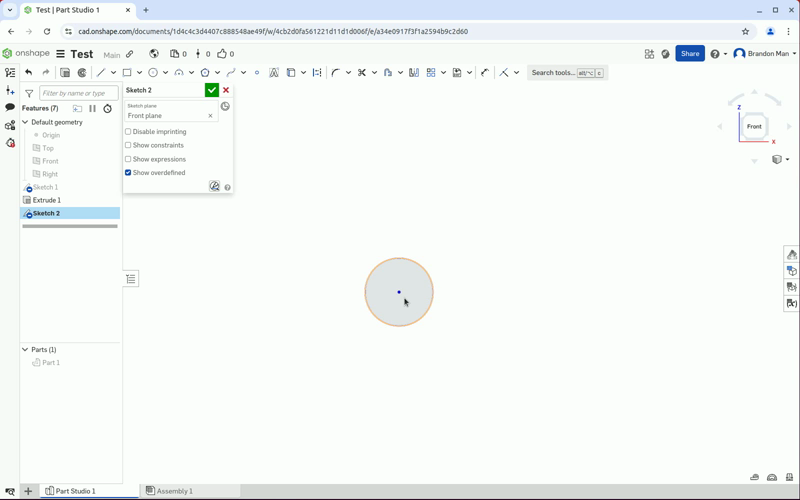
click(404, 297)
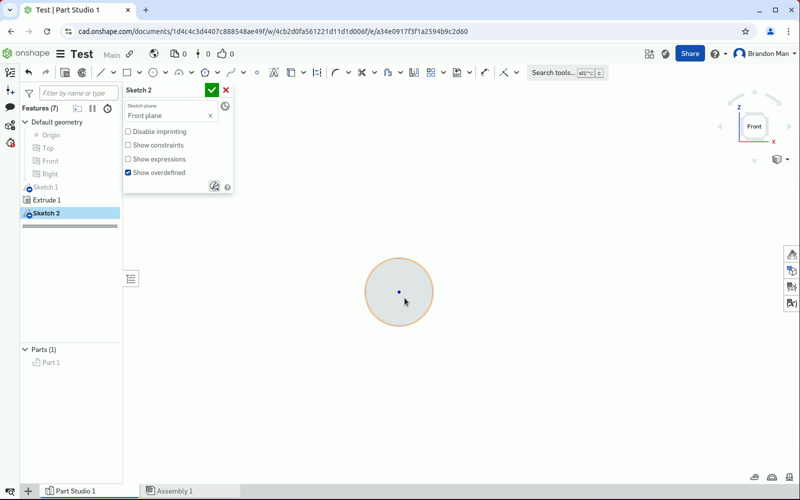
scroll(-6)
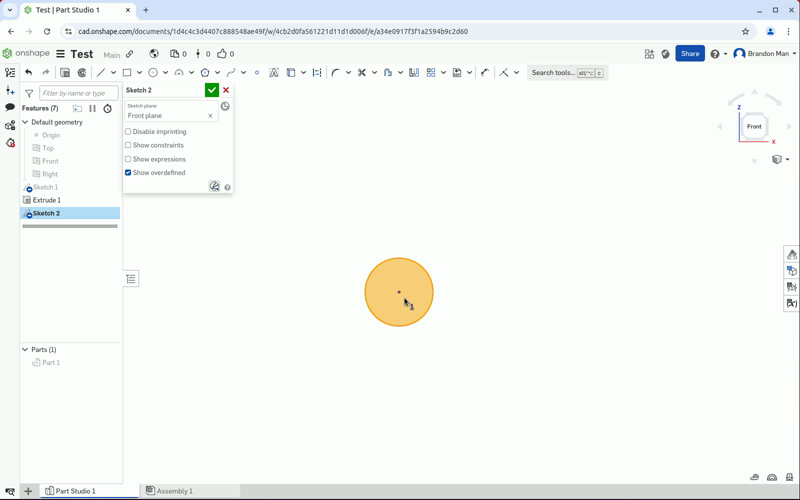
scroll(-6)
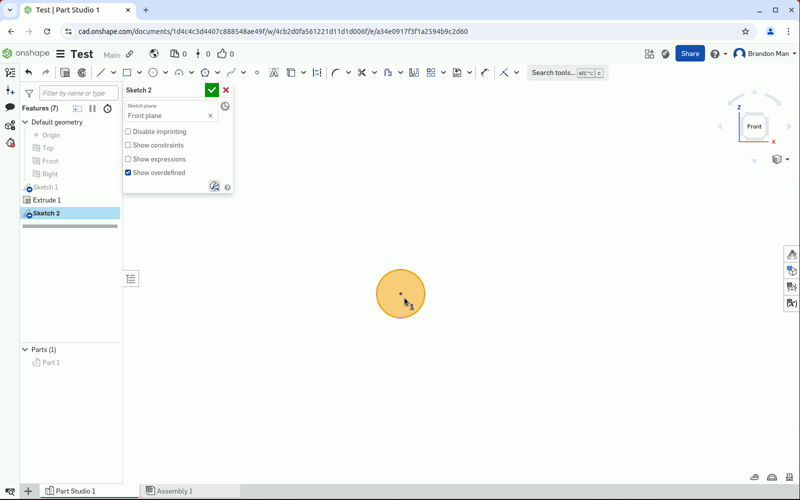
scroll(-6)
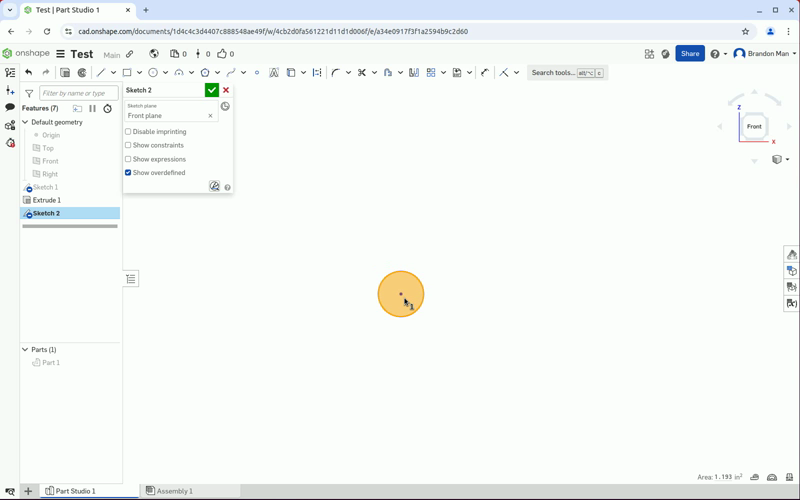
scroll(-6)
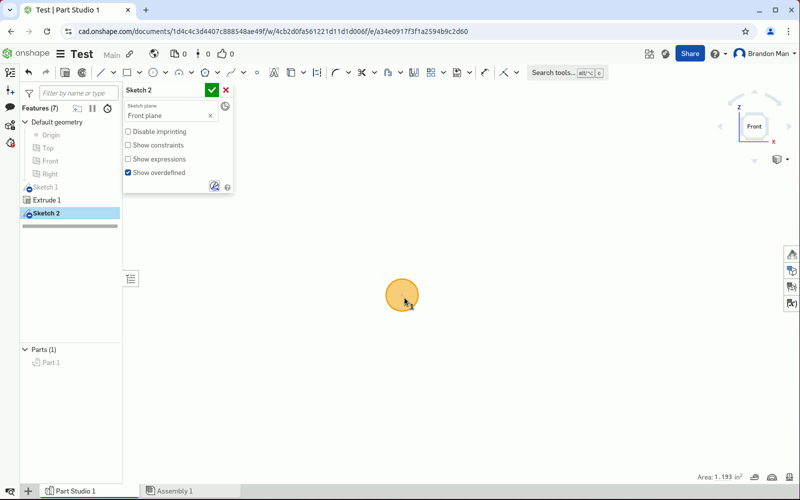
scroll(-6)
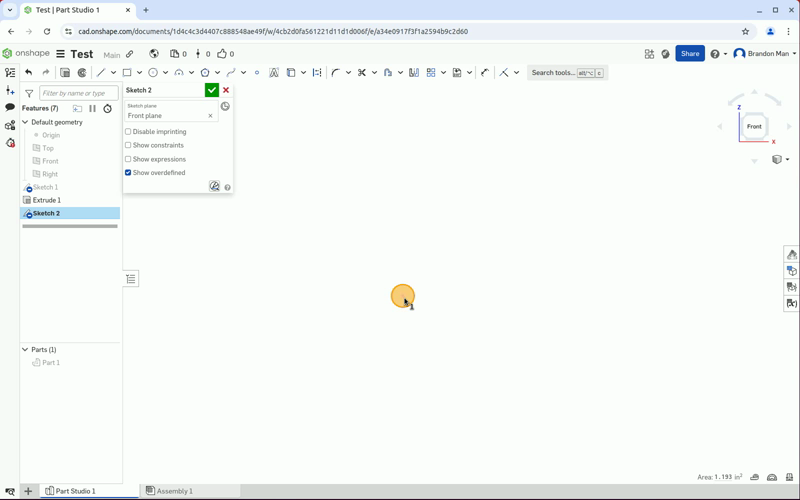
scroll(-6)
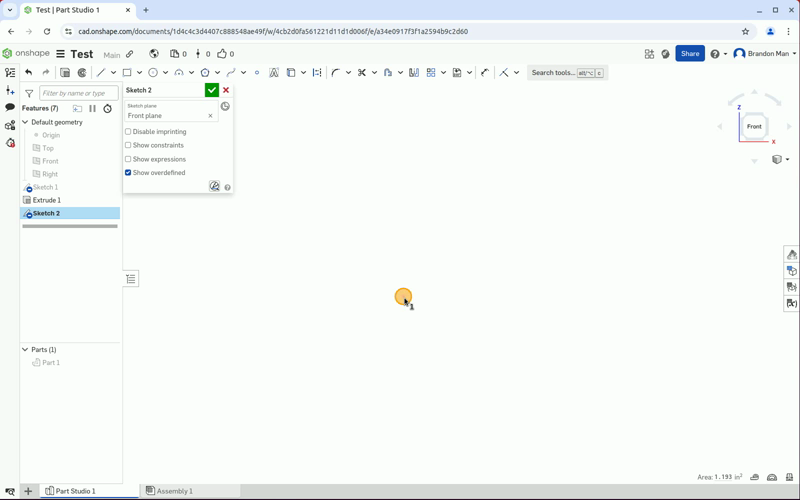
scroll(-6)
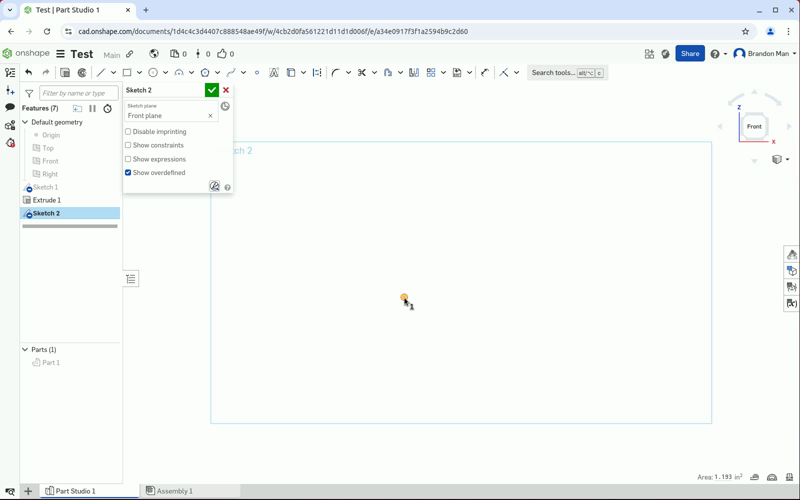
mouse_move(73, 352)
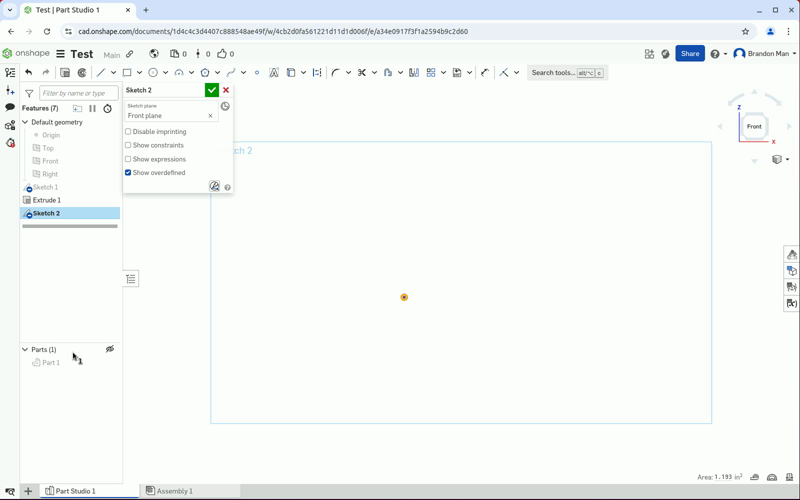
key(shift+y)
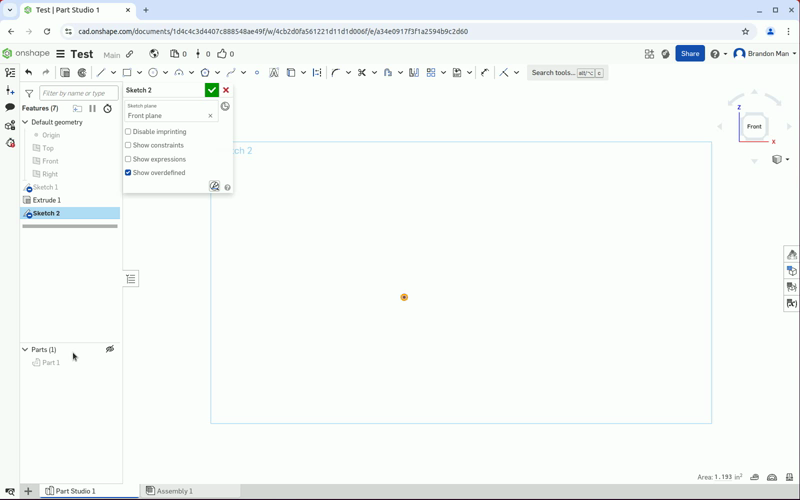
key(shift+e)
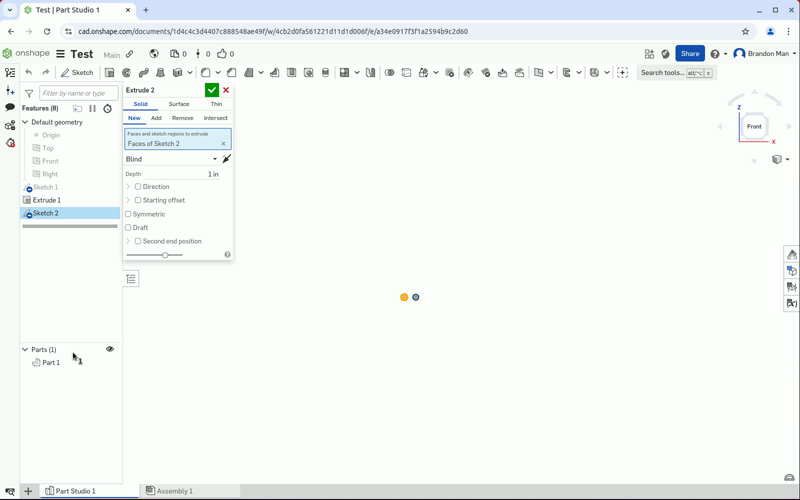
mouse_move(143, 106)
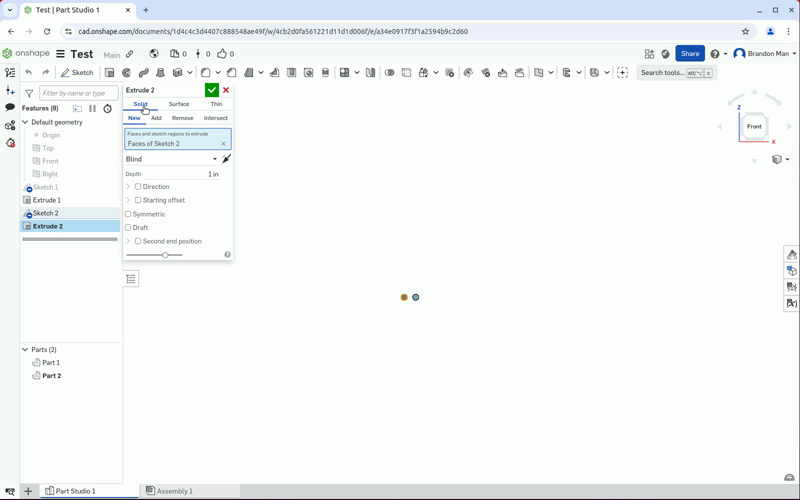
click(143, 106)
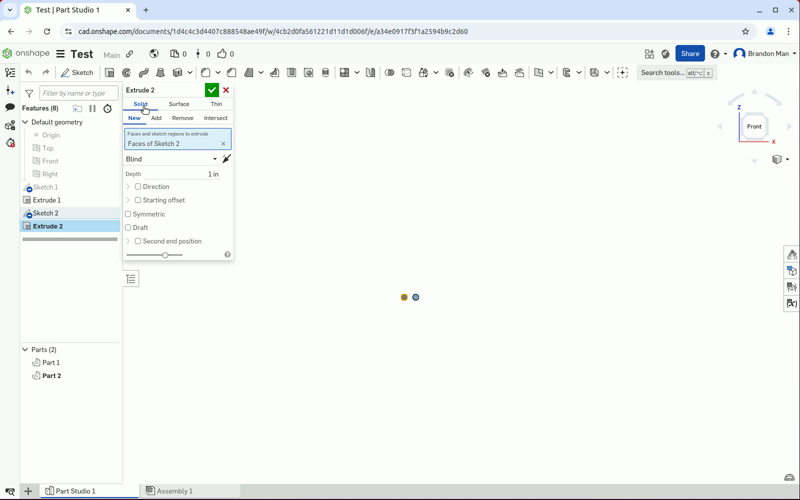
mouse_move(137, 120)
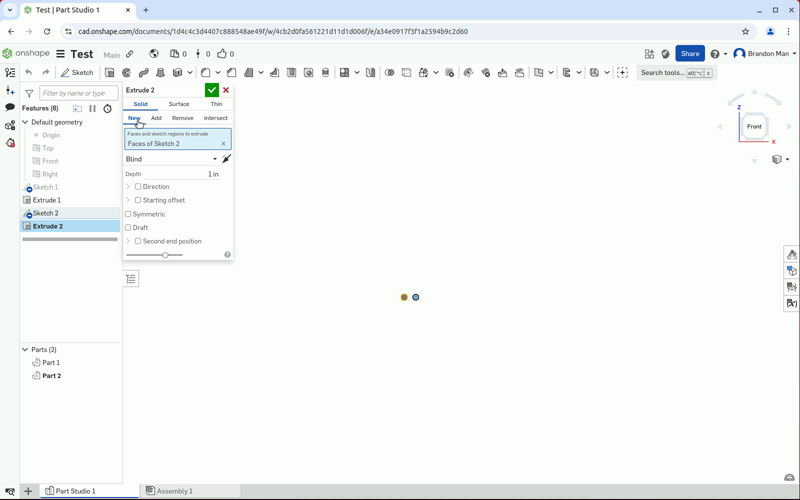
click(137, 120)
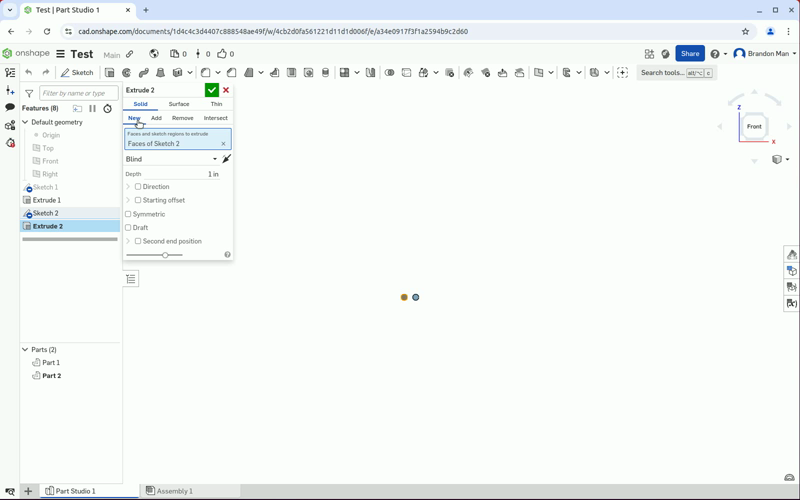
key(tab, 4)
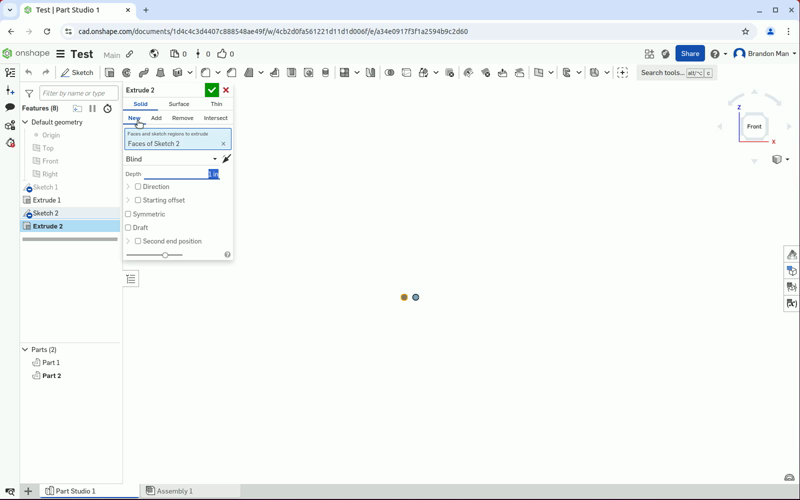
text(23.108)
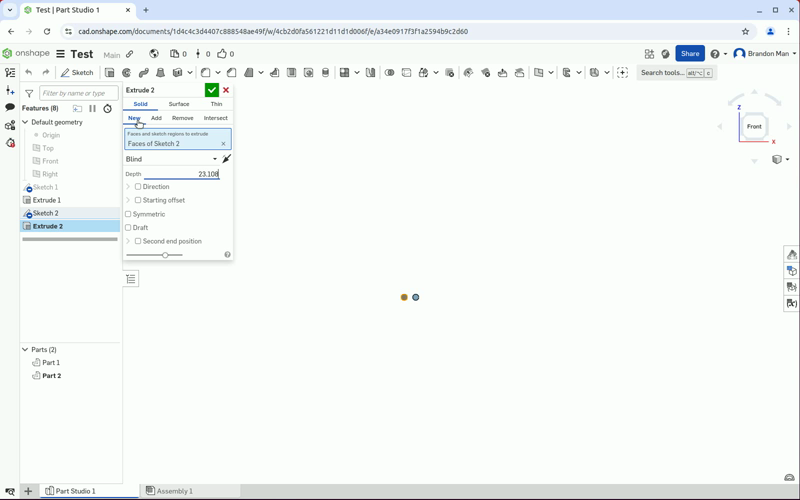
key(enter)
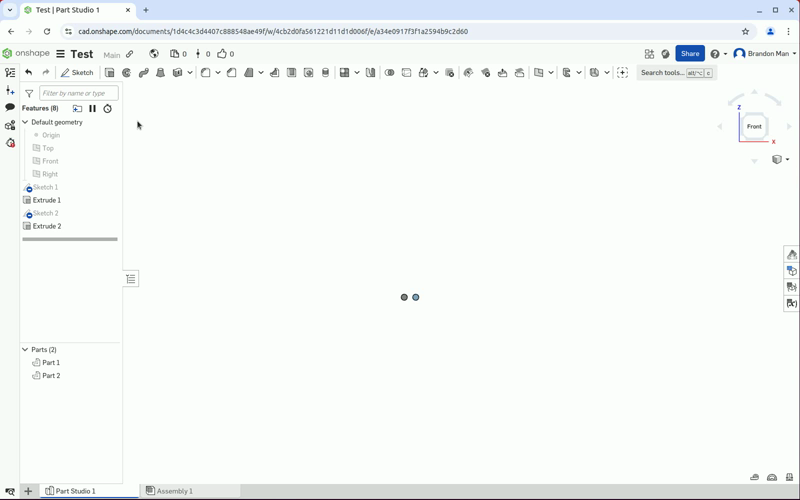
key(shift+h)
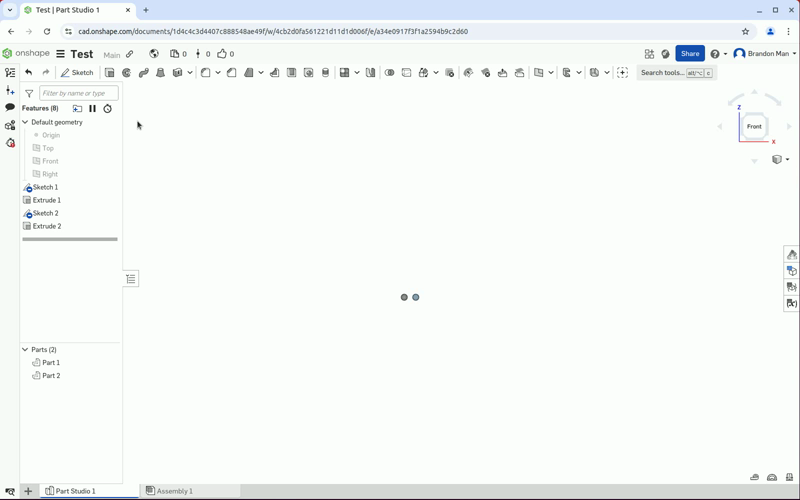
key(shift+h)
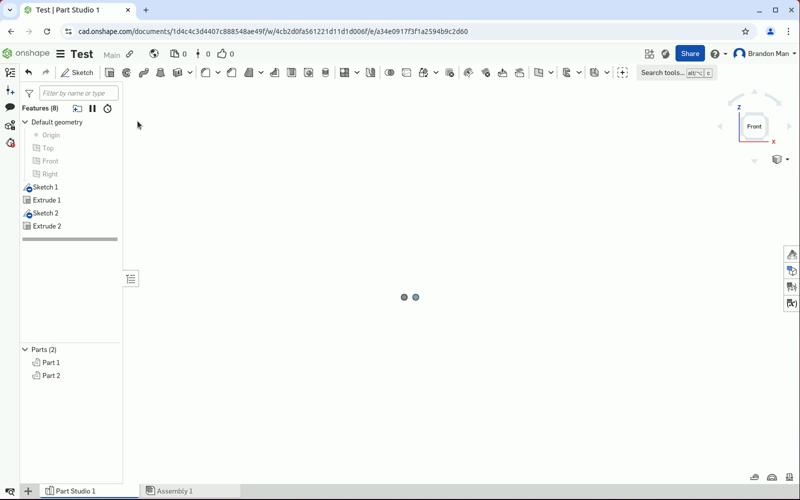
key(shift+7)
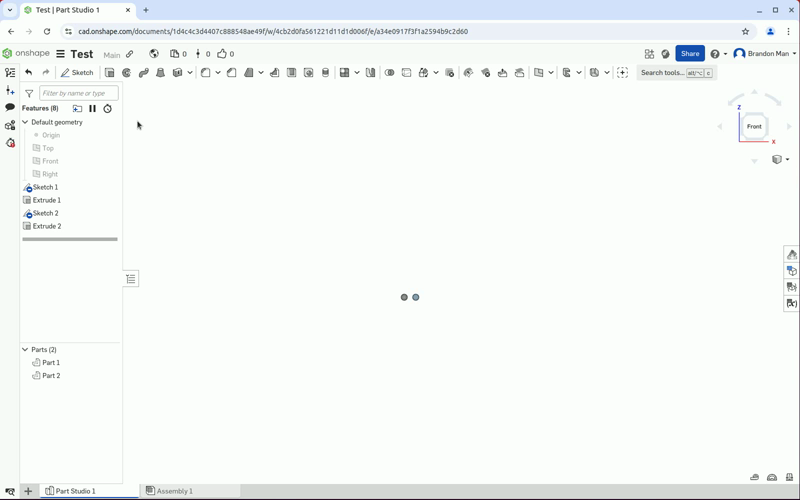
key(left, 2)
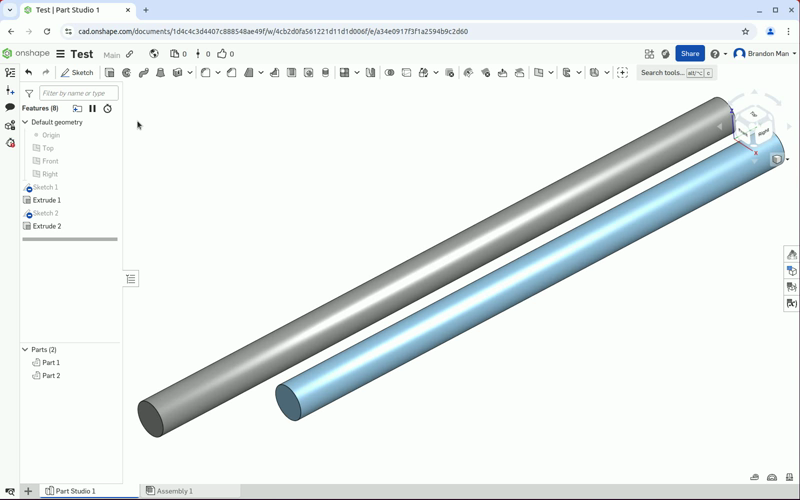
key(down, 2)
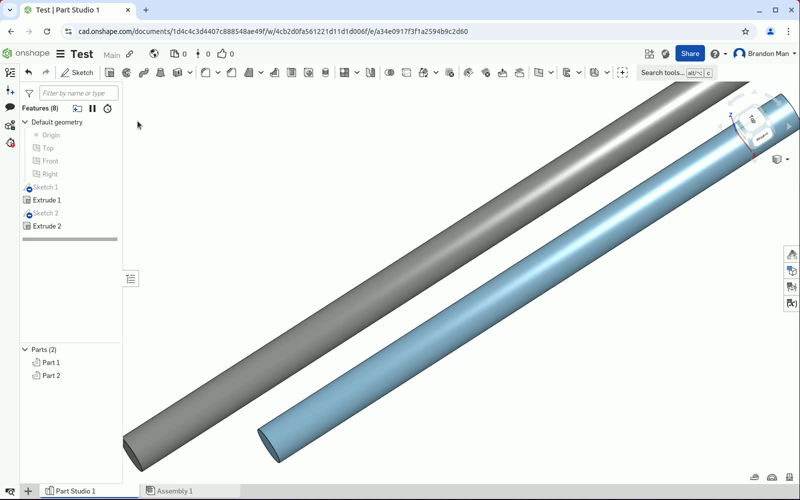
key(up, 2)
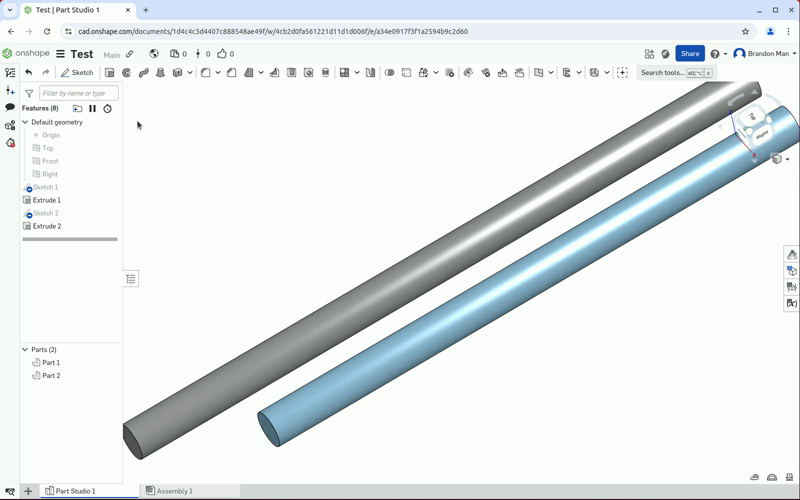
key(right, 2)
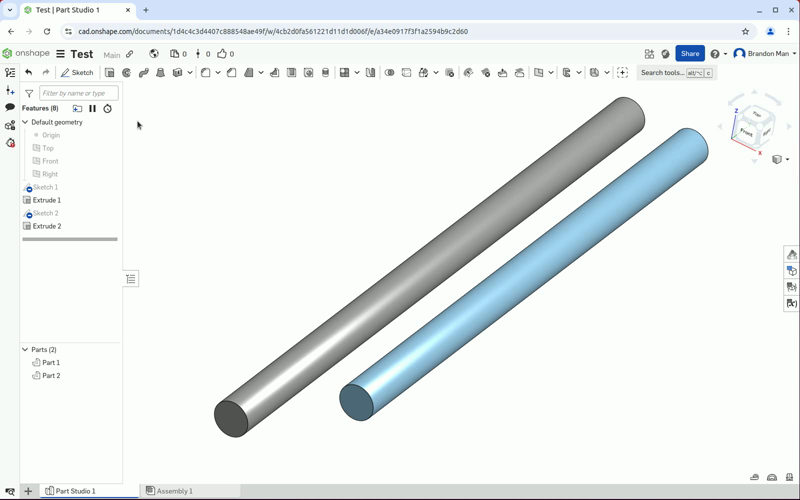
mouse_move(73, 189)
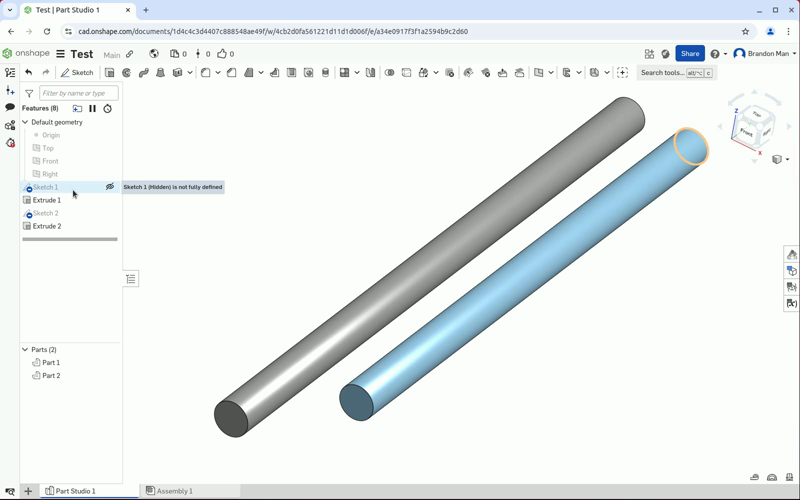
click(73, 189)